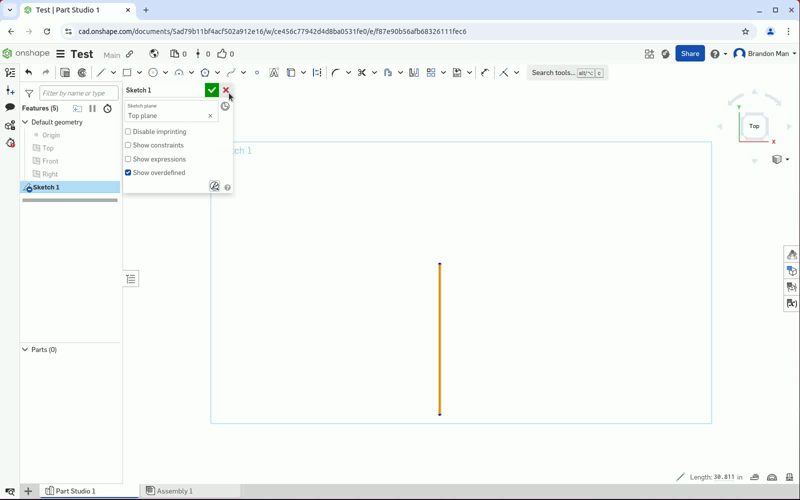
key(shift+h)
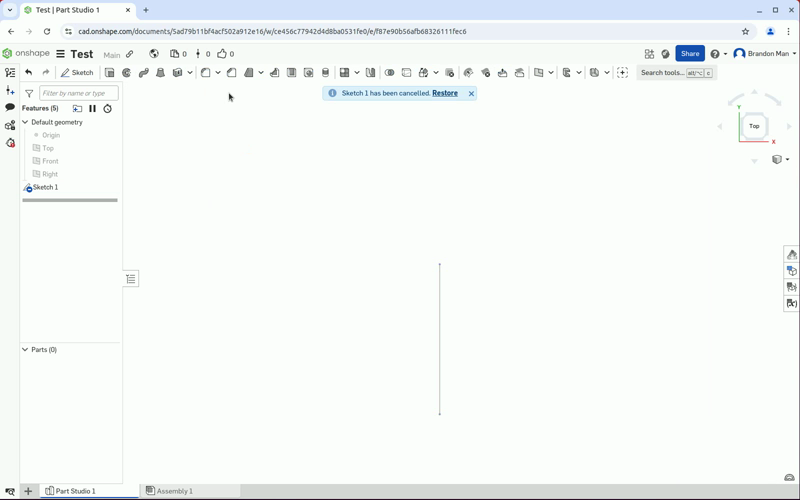
mouse_move(73, 352)
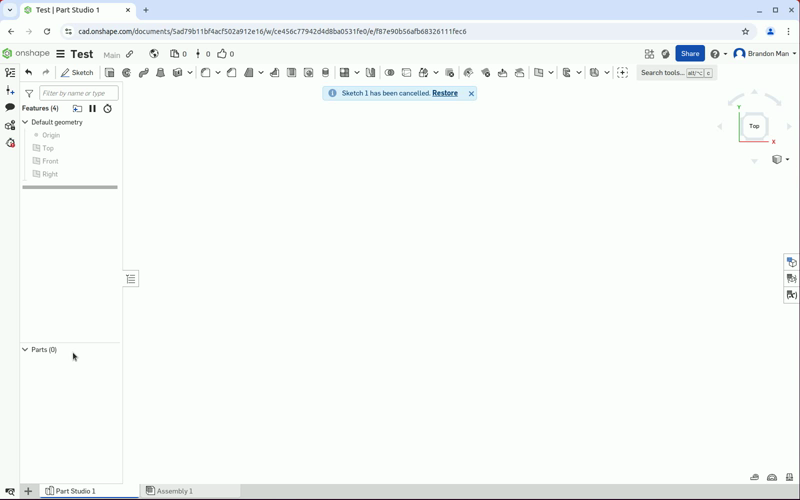
key(y)
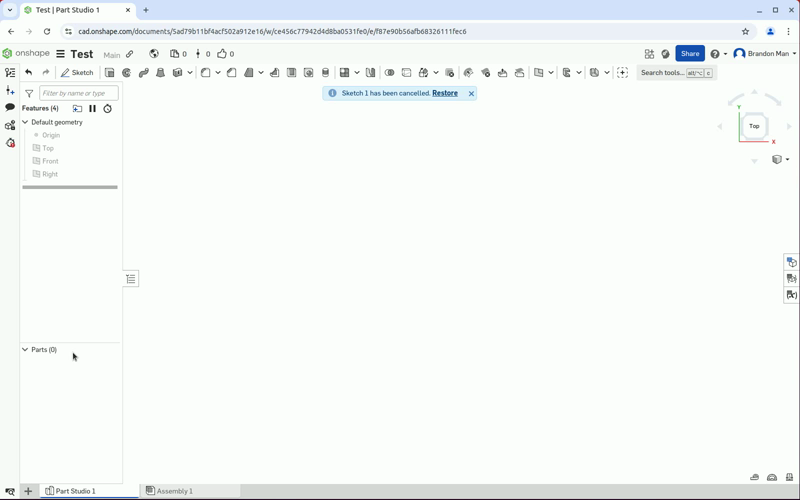
key(shift+p)
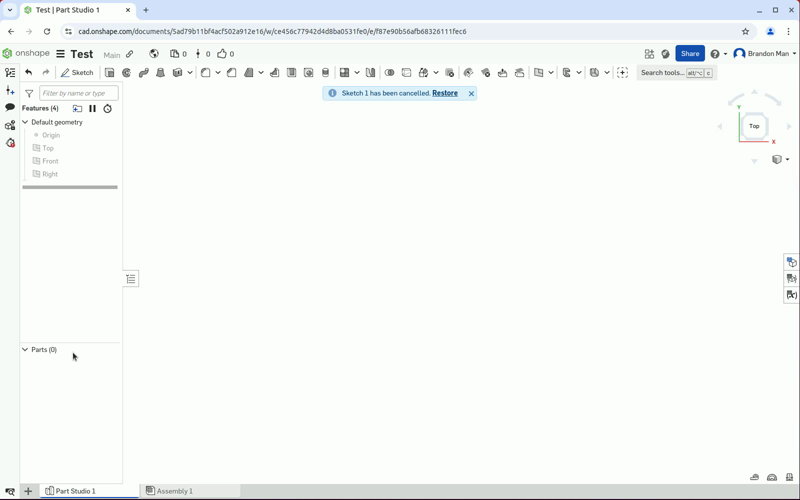
key(space)
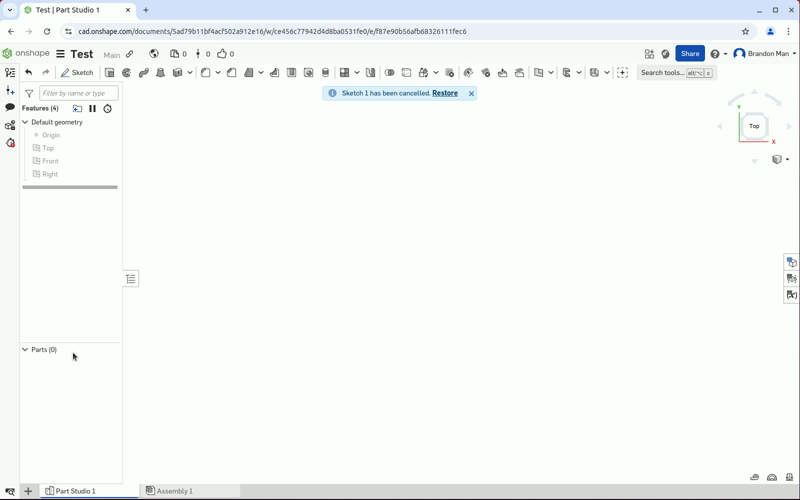
key_down(shift)
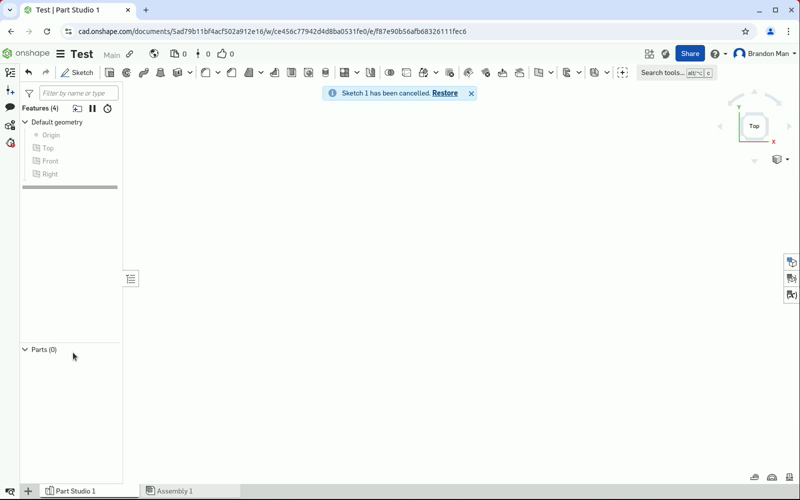
key(up)
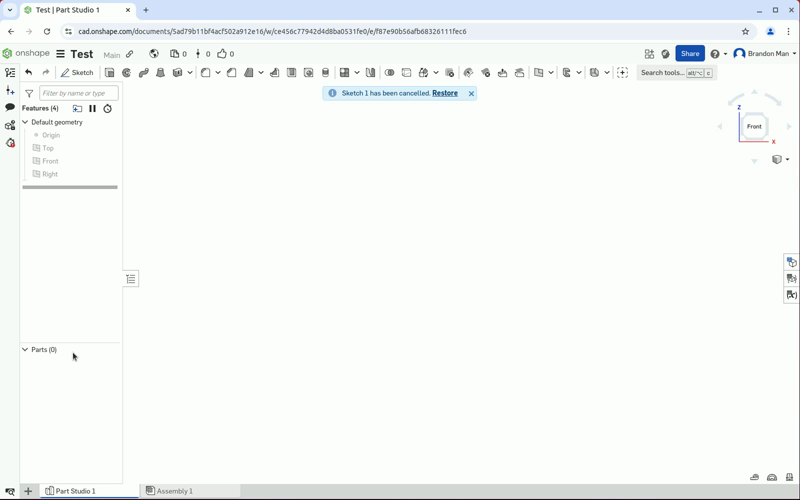
key_up(shift)
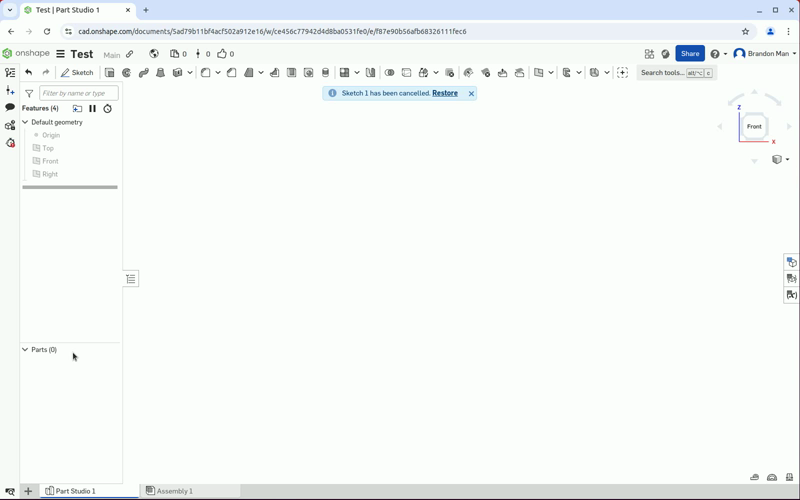
mouse_move(73, 352)
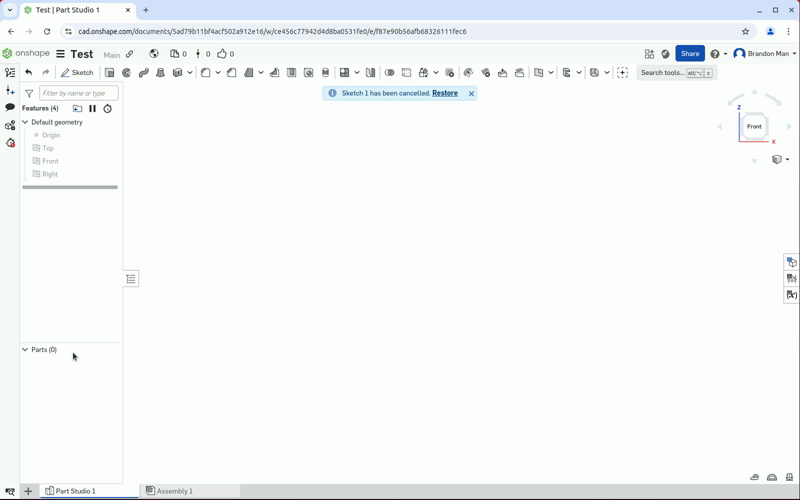
key(shift+y)
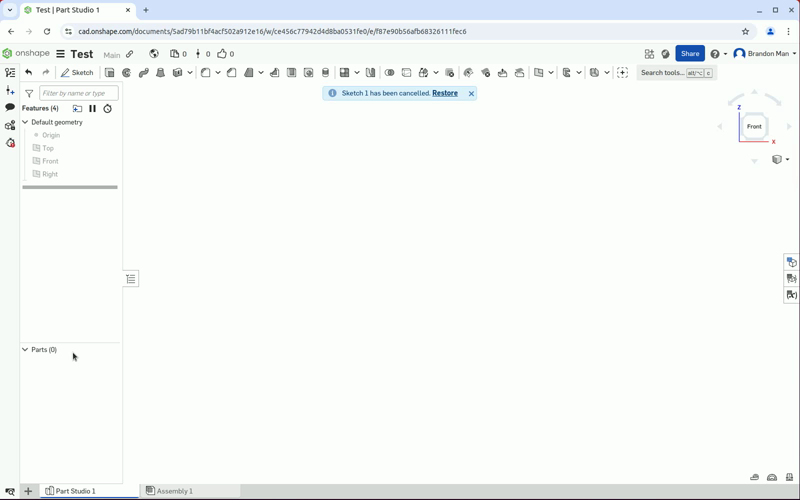
key(shift+s)
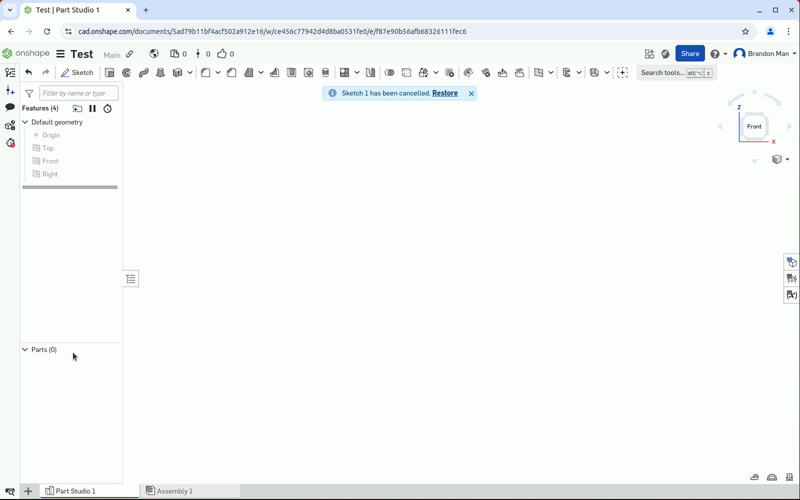
mouse_move(73, 163)
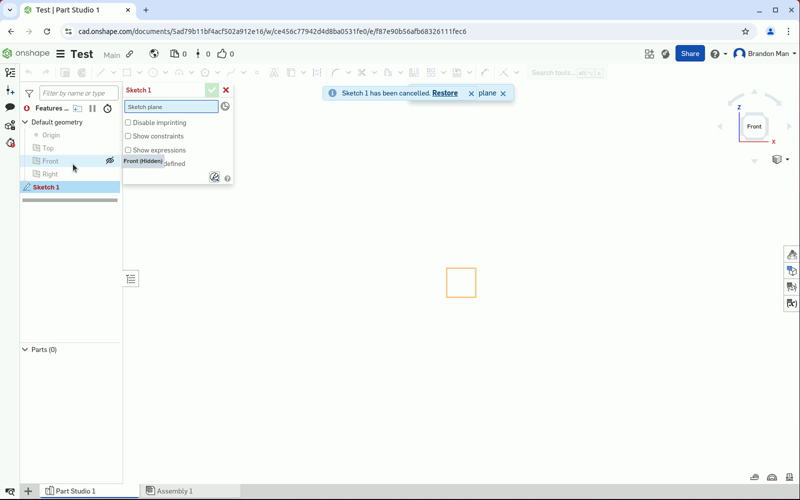
click(73, 163)
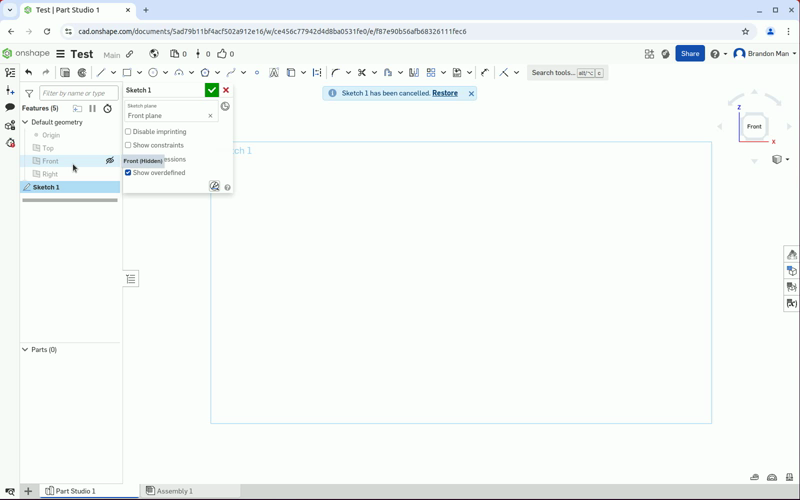
mouse_move(73, 352)
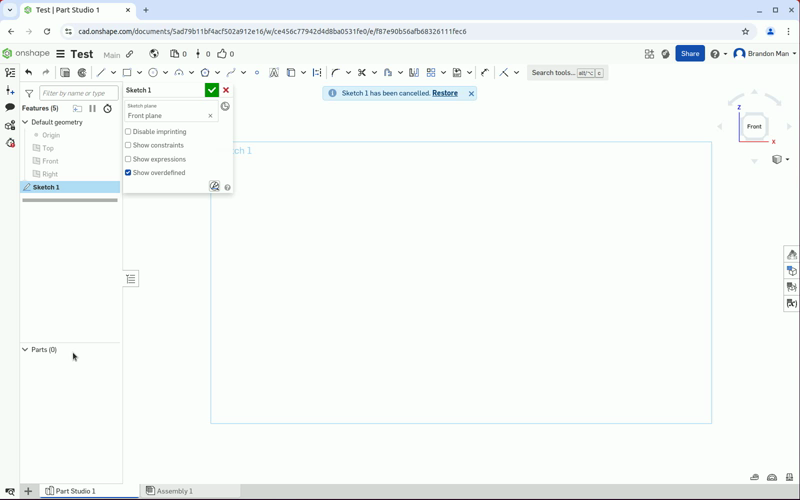
key(y)
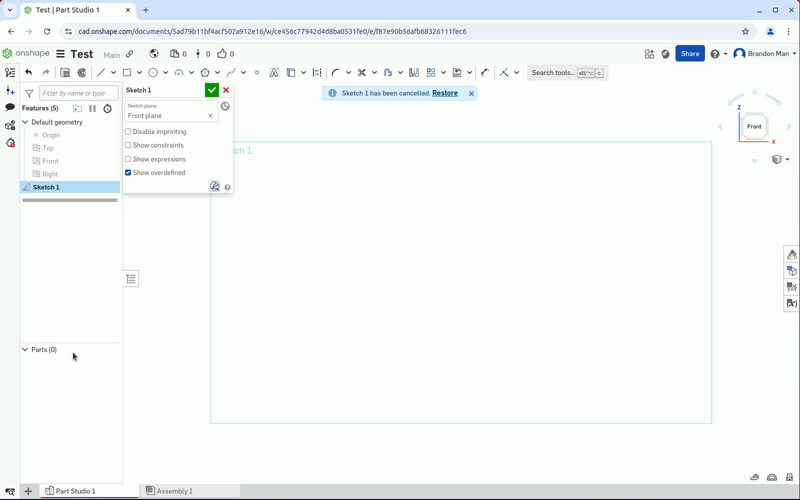
key(l)
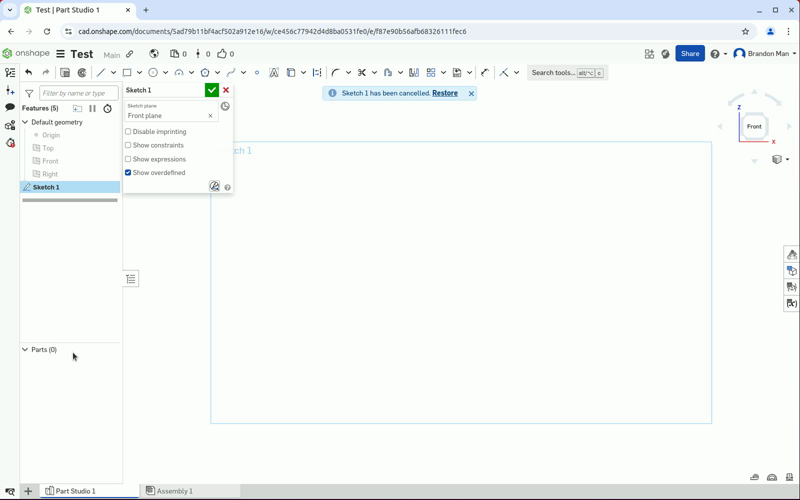
key_down(shift)
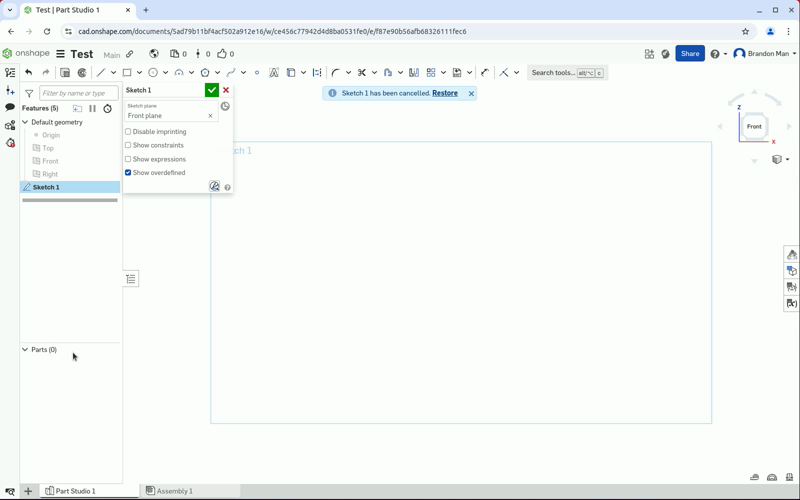
mouse_move(460, 282)
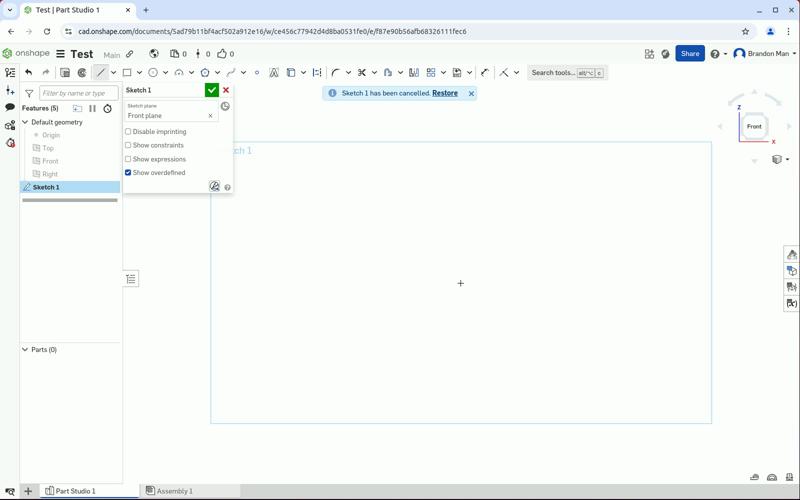
click(460, 282)
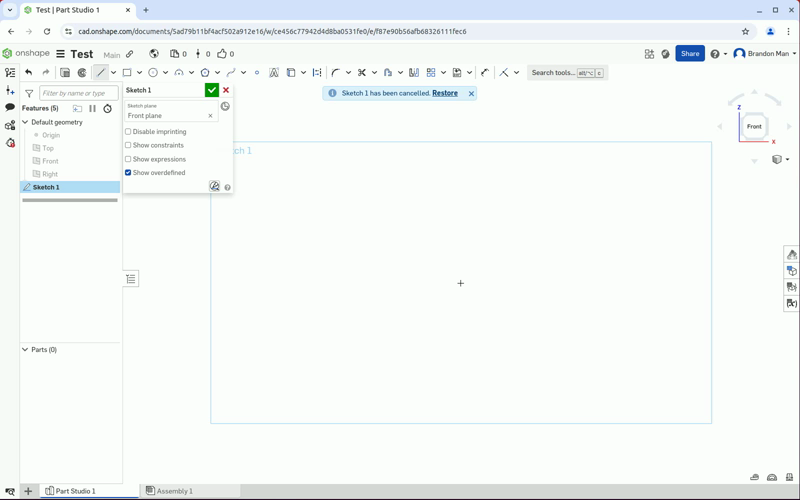
key_up(shift)
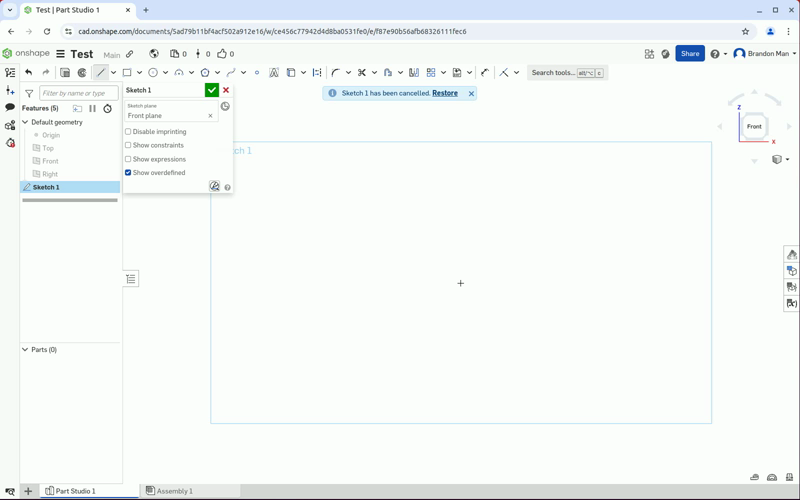
key_down(shift)
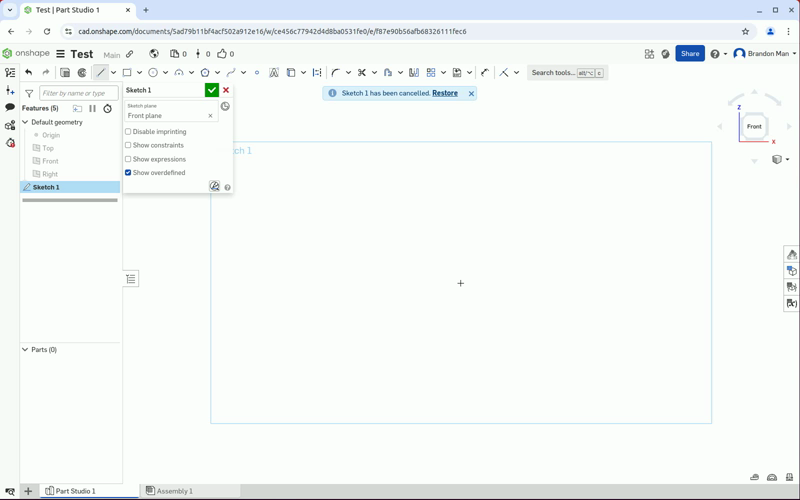
mouse_move(543, 282)
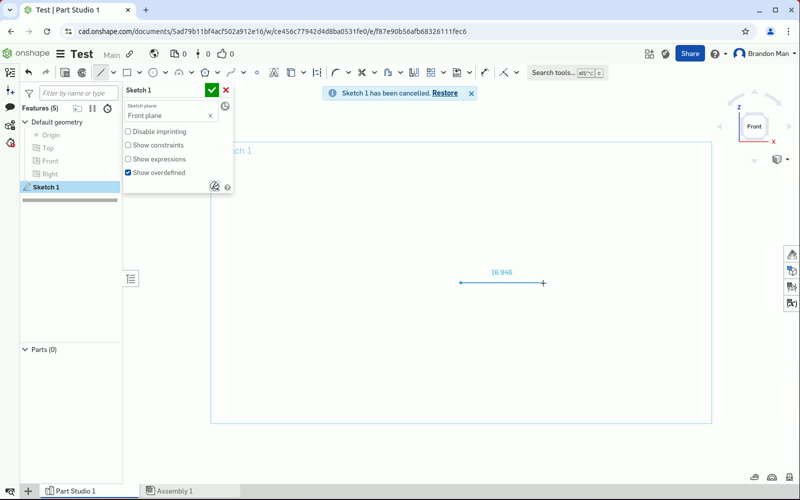
click(543, 282)
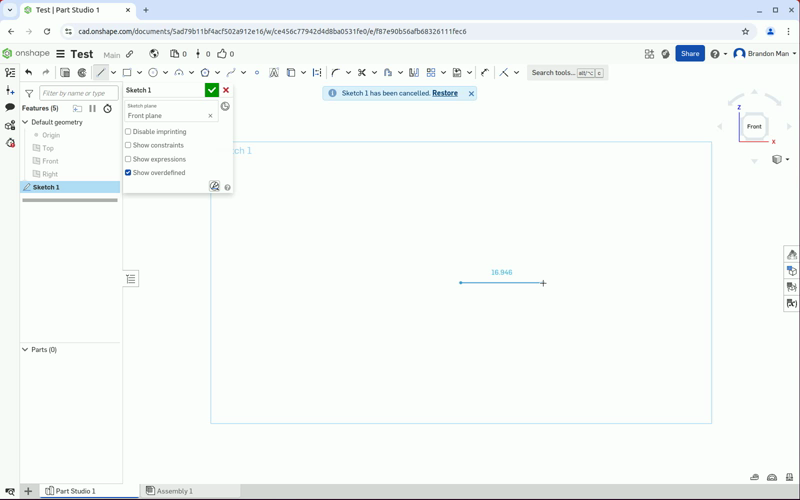
key_up(shift)
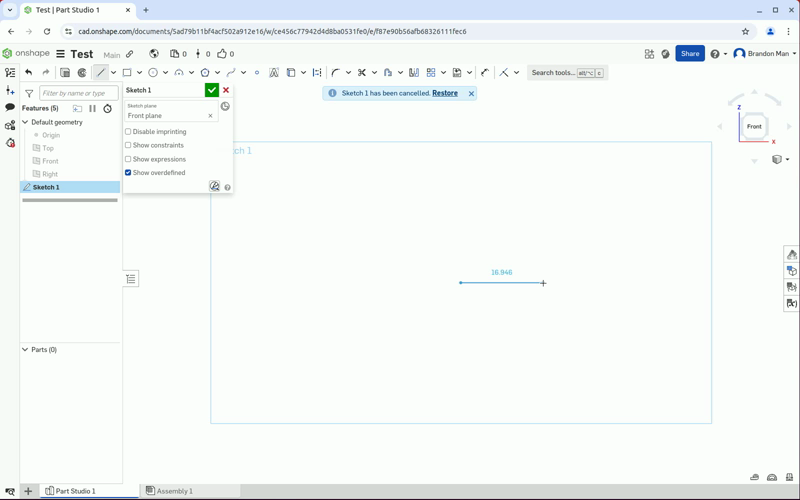
key_down(shift)
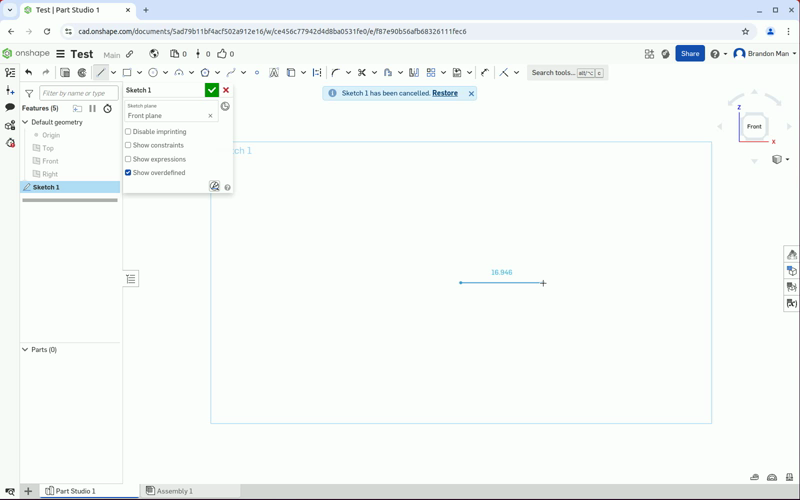
mouse_move(573, 282)
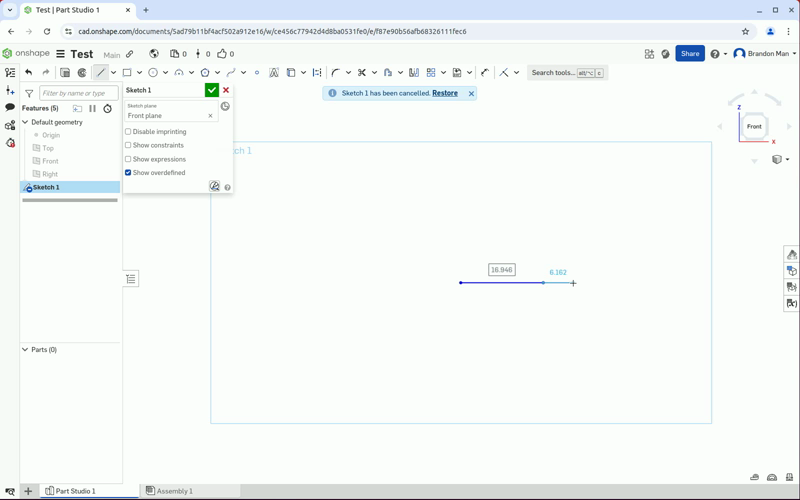
mouse_move(543, 228)
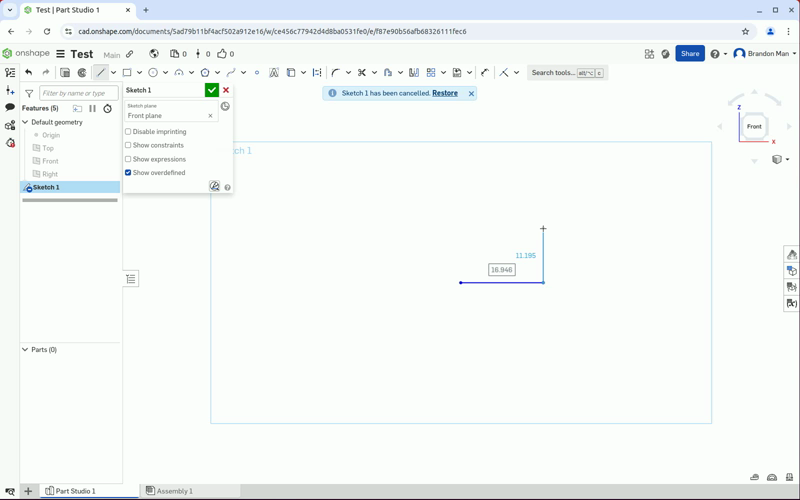
click(543, 228)
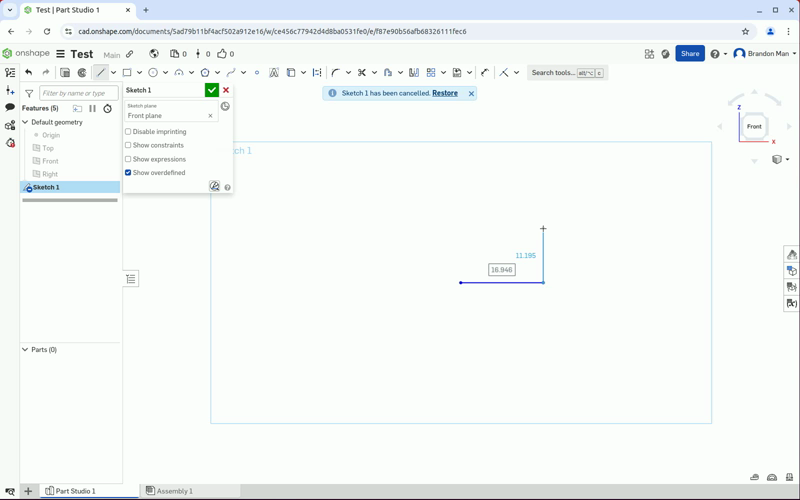
key_up(shift)
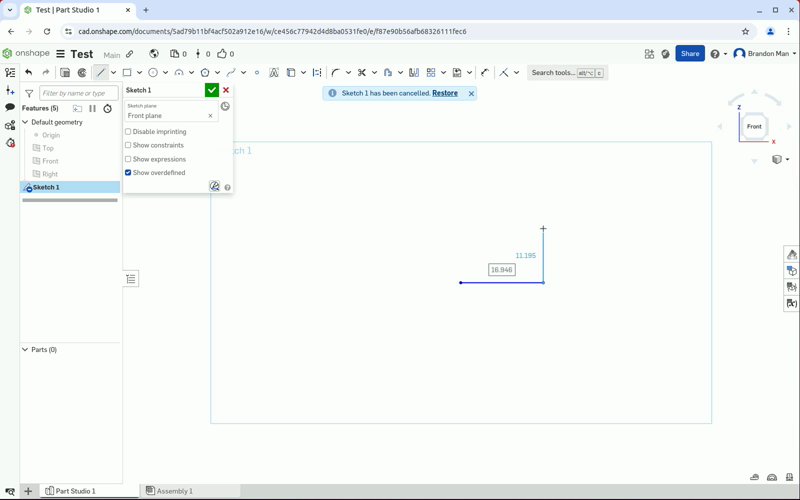
key_down(shift)
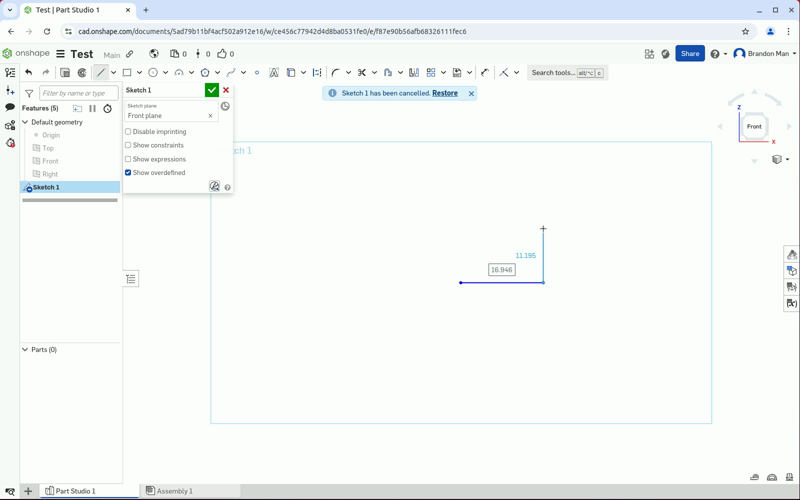
mouse_move(460, 228)
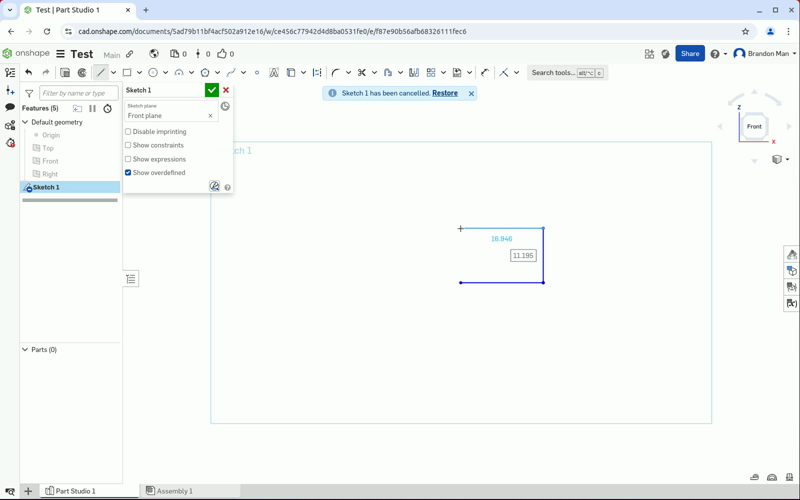
click(460, 228)
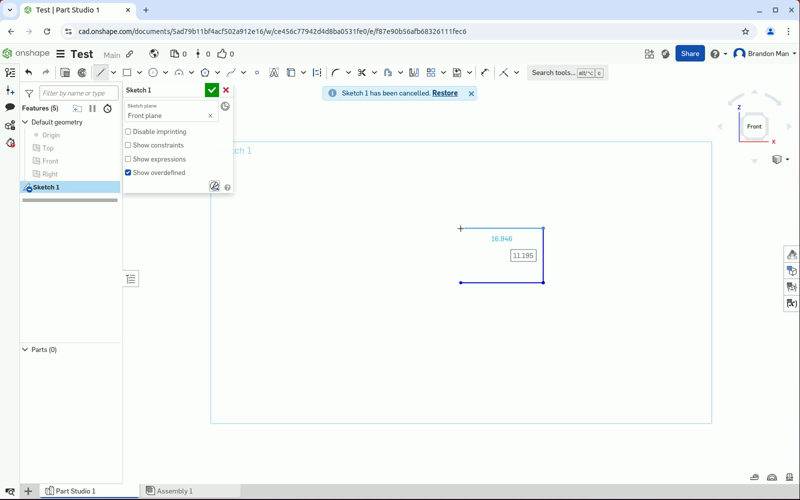
key_up(shift)
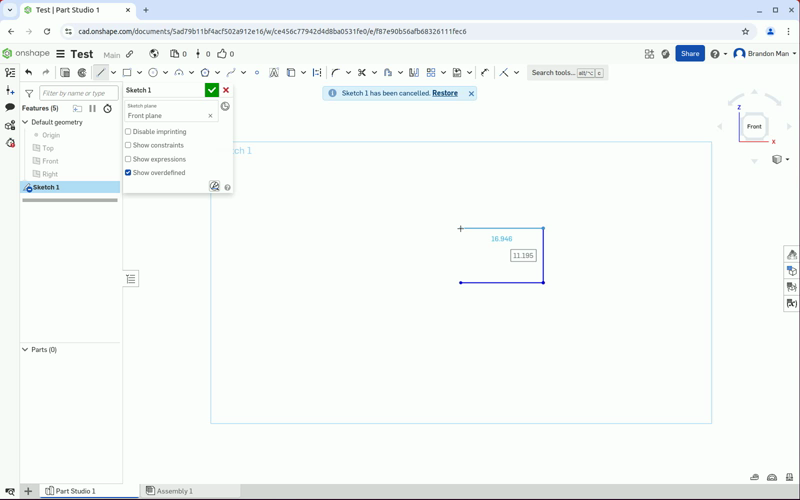
mouse_move(490, 228)
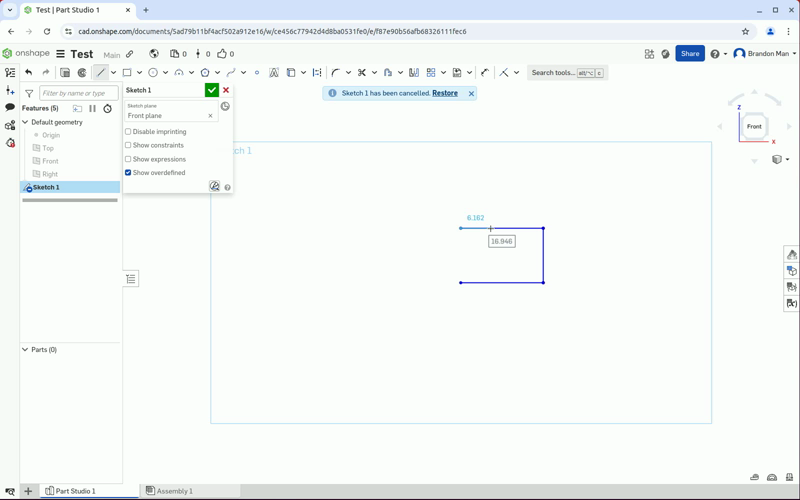
key_down(shift)
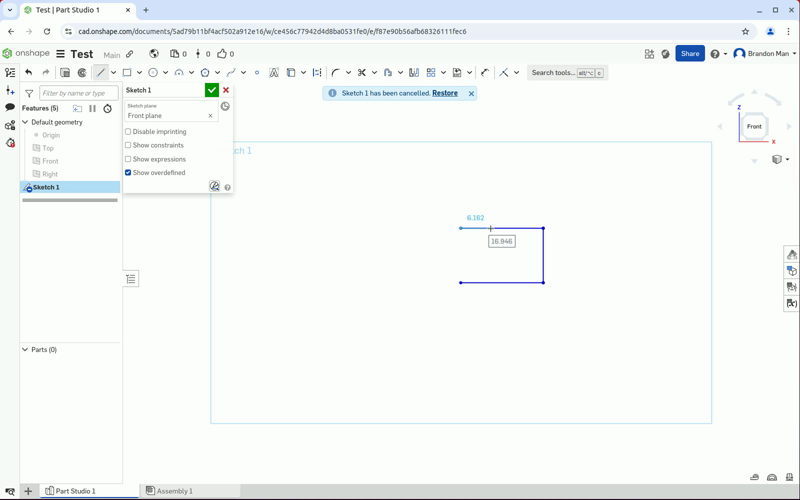
mouse_move(460, 282)
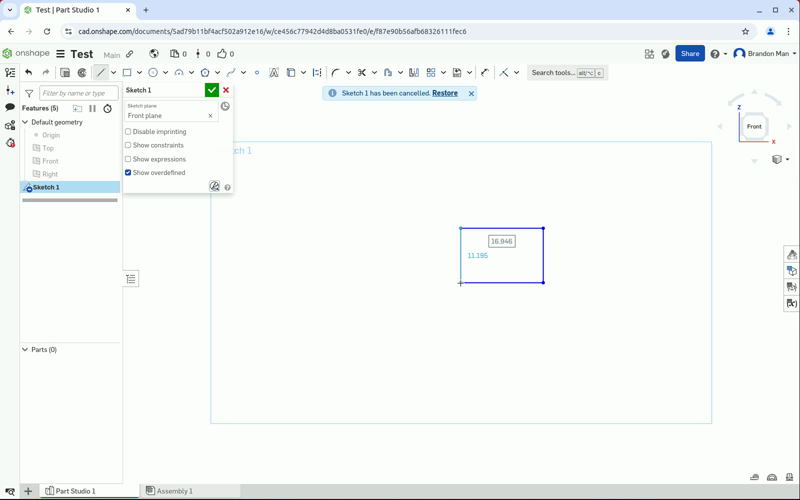
key_up(shift)
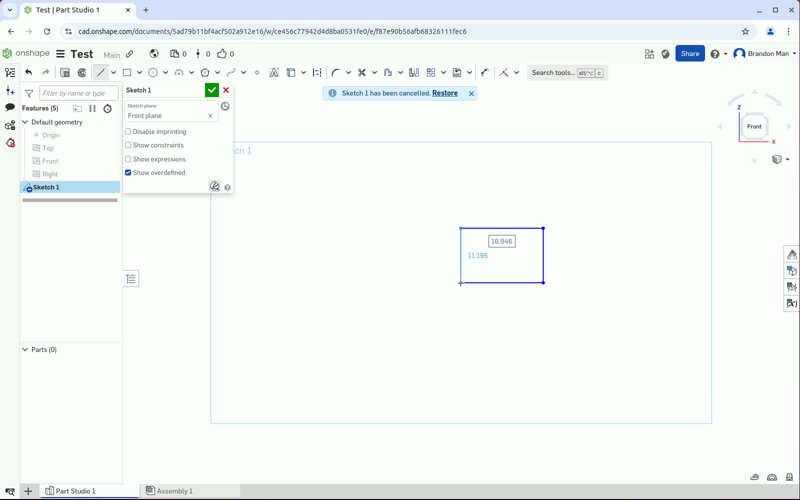
click(460, 282)
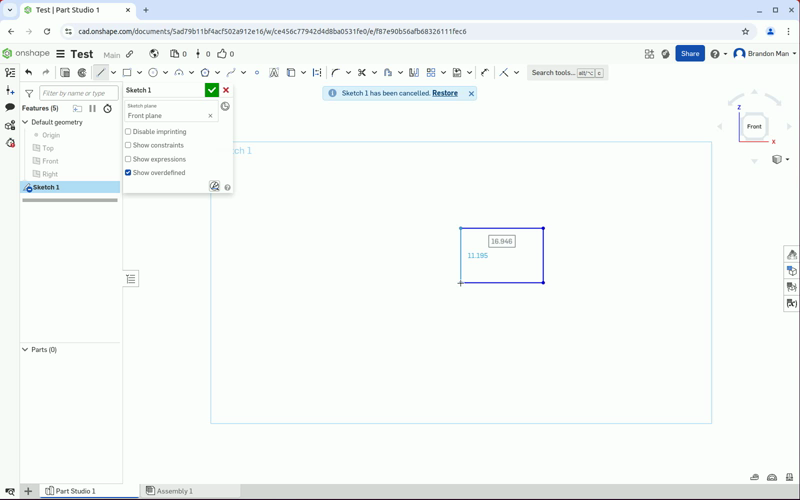
key(esc)
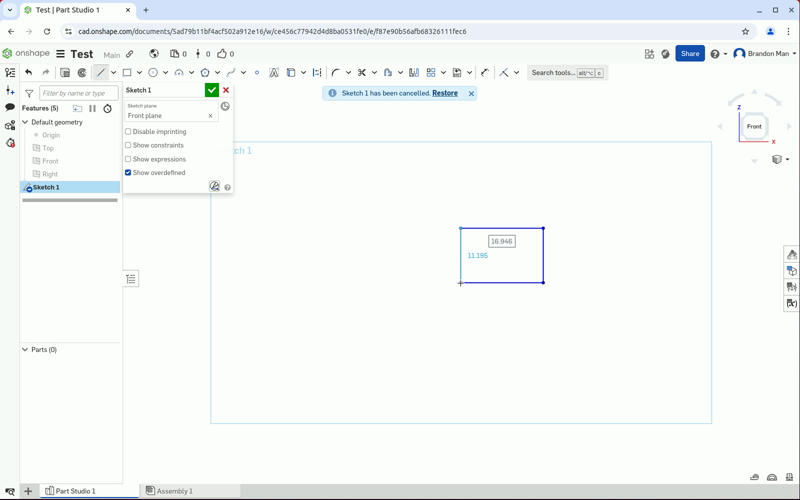
mouse_move(499, 267)
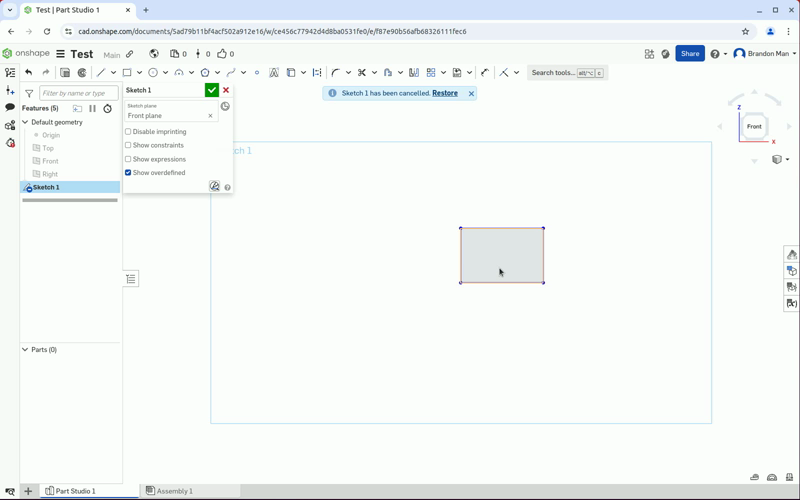
click(499, 267)
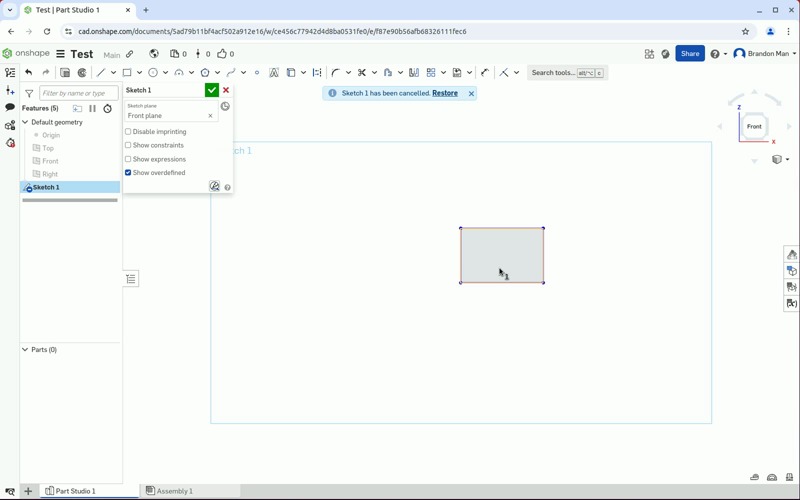
mouse_move(73, 352)
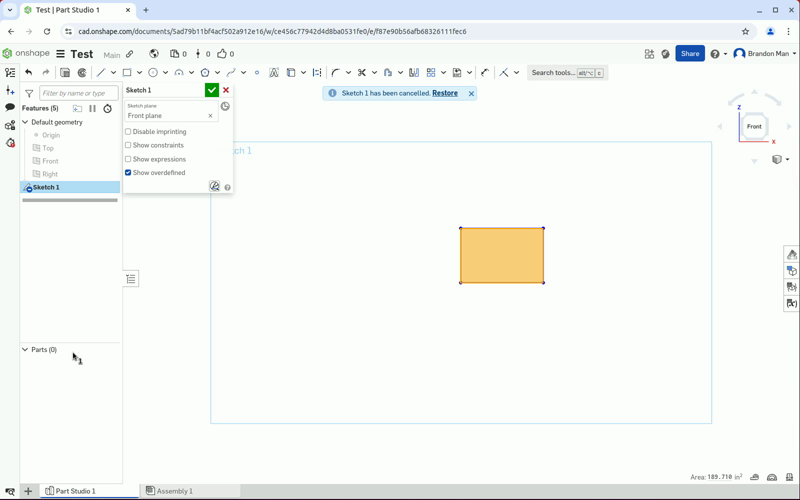
key(shift+y)
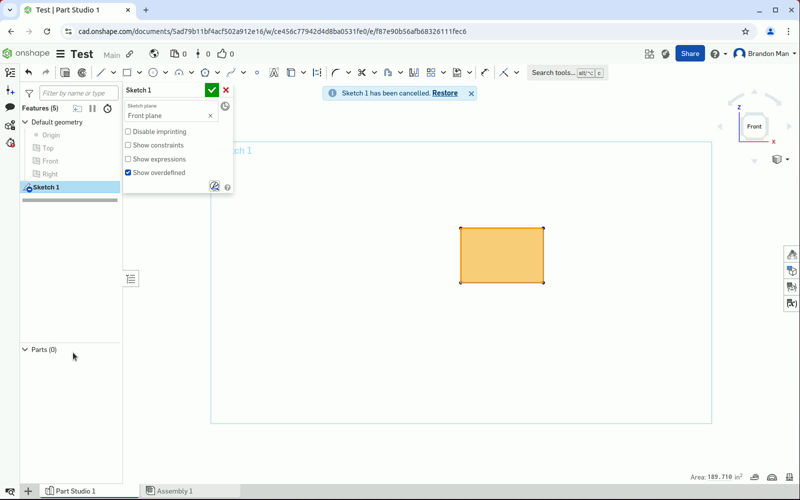
key(shift+e)
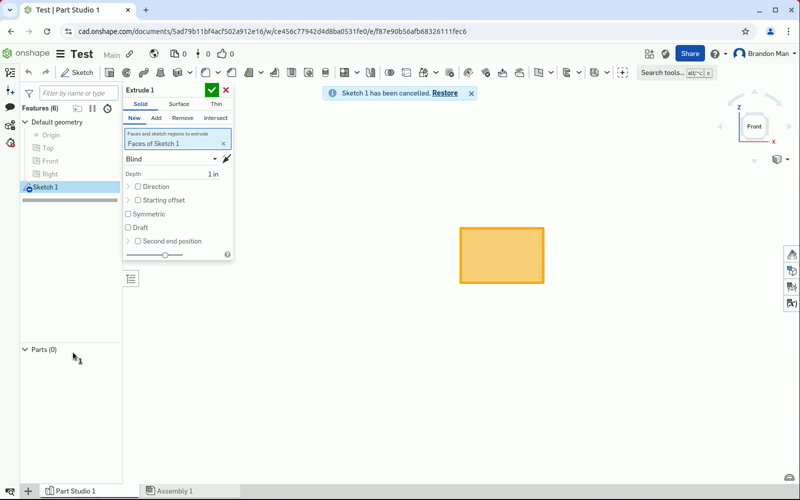
mouse_move(143, 106)
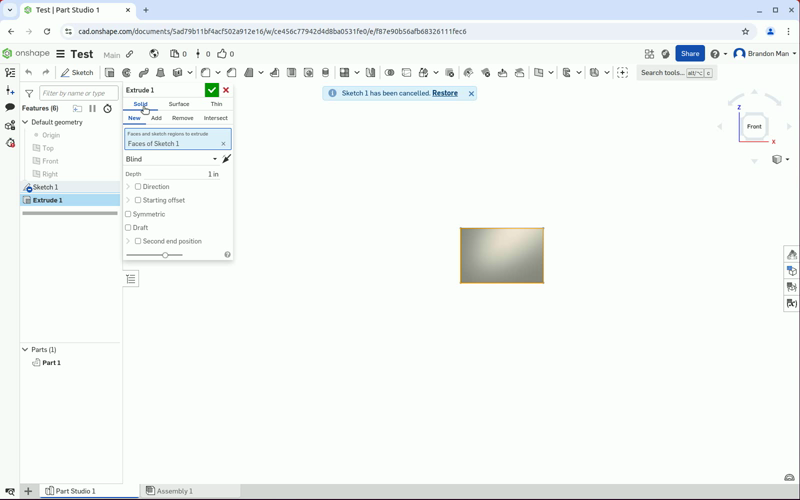
click(143, 106)
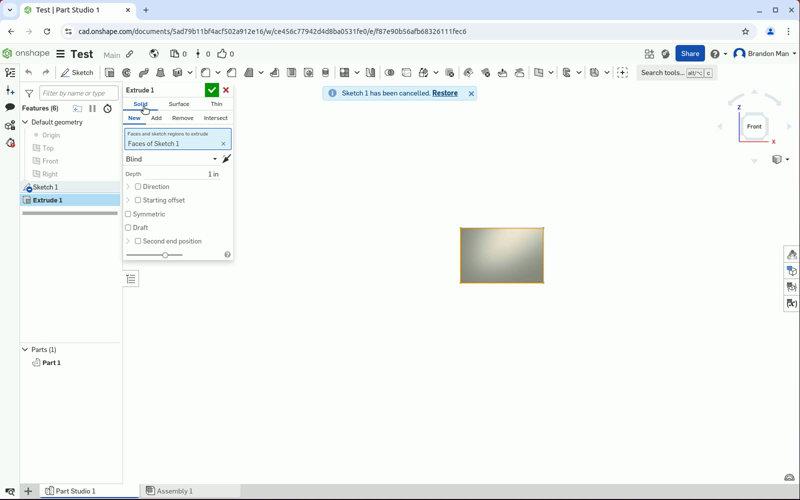
mouse_move(137, 120)
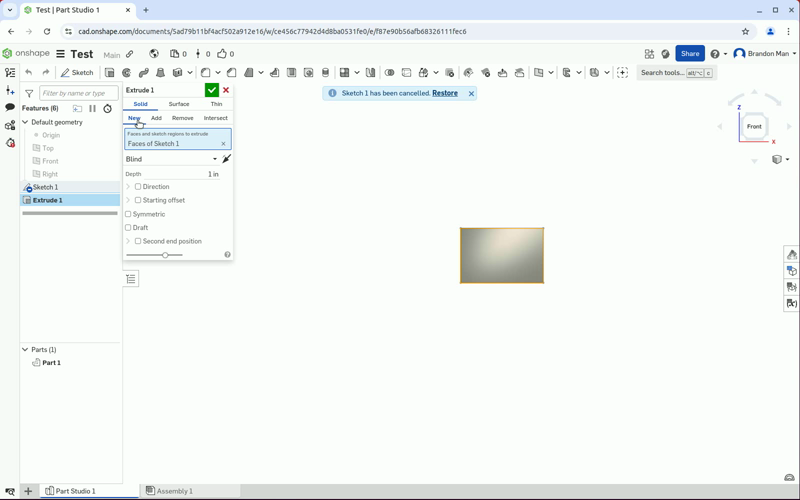
click(137, 120)
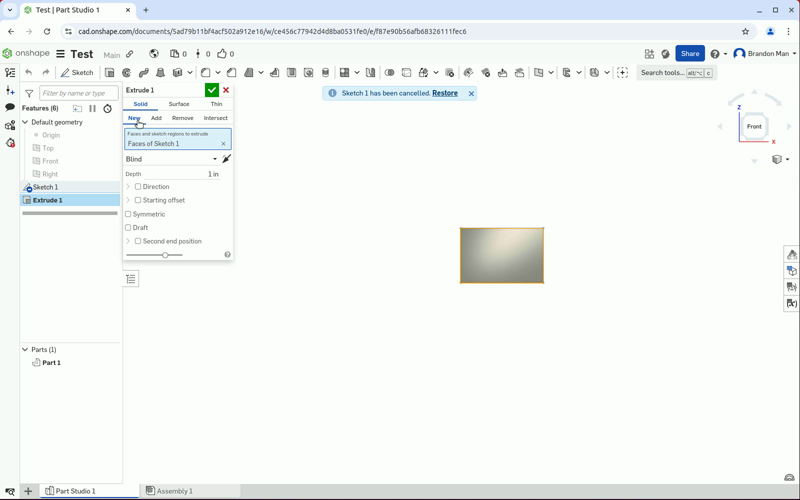
key(tab, 4)
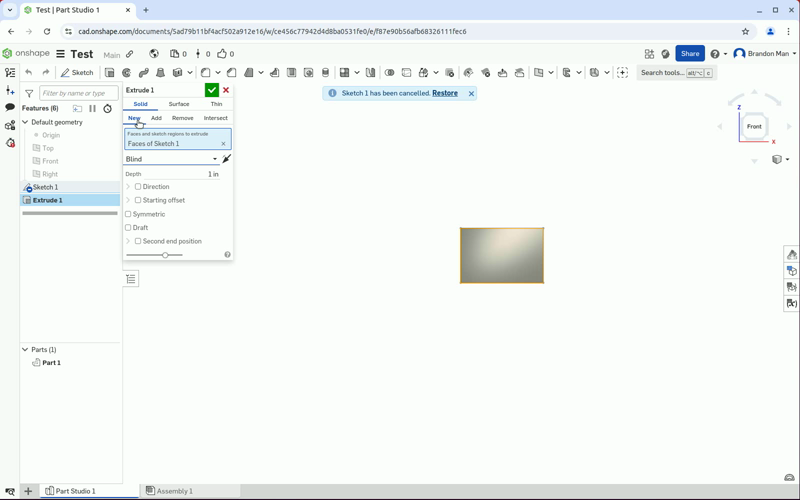
text(23.108)
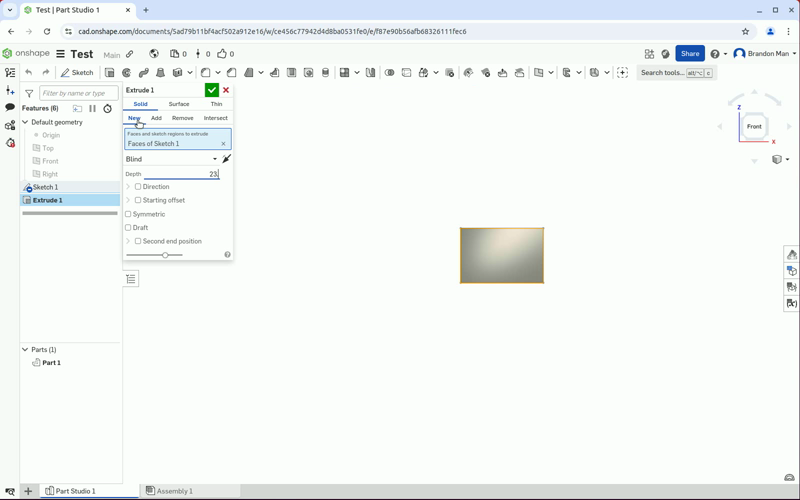
key(enter)
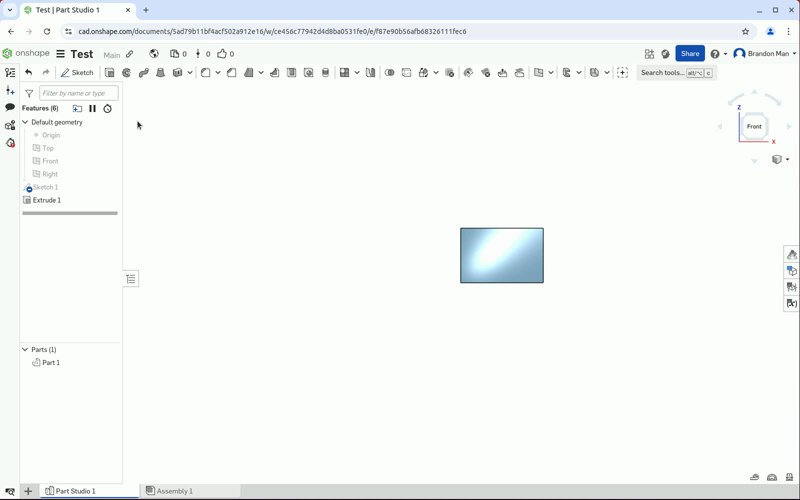
key(shift+h)
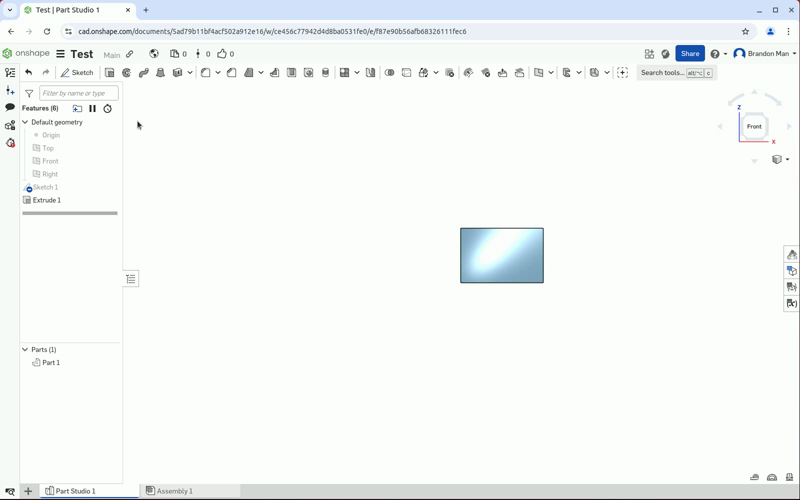
key(shift+h)
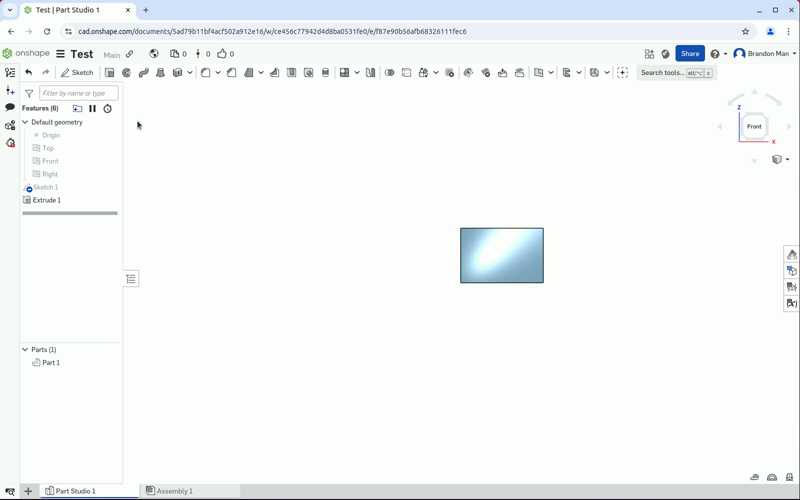
mouse_move(73, 189)
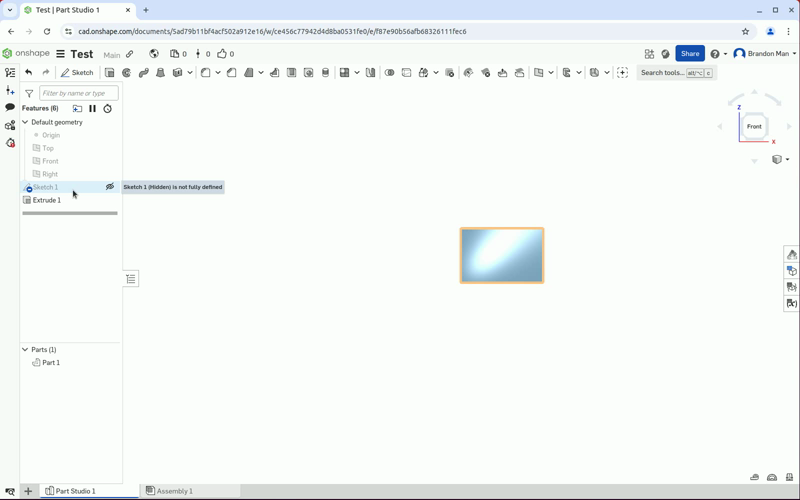
click(73, 189)
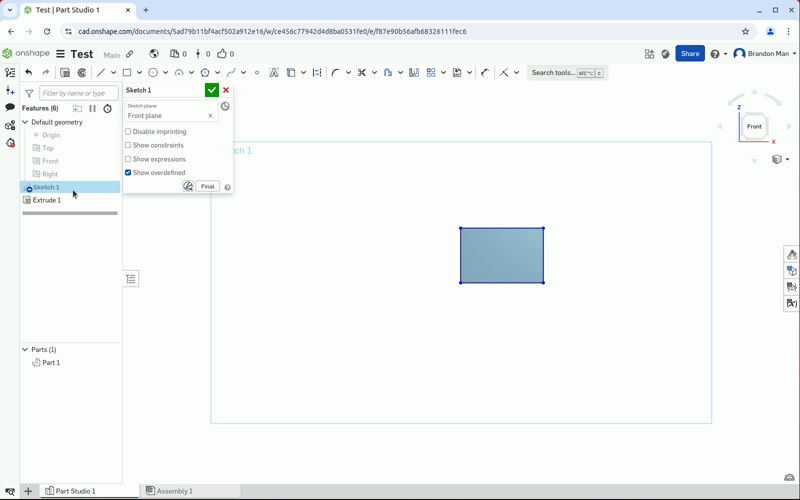
mouse_move(229, 92)
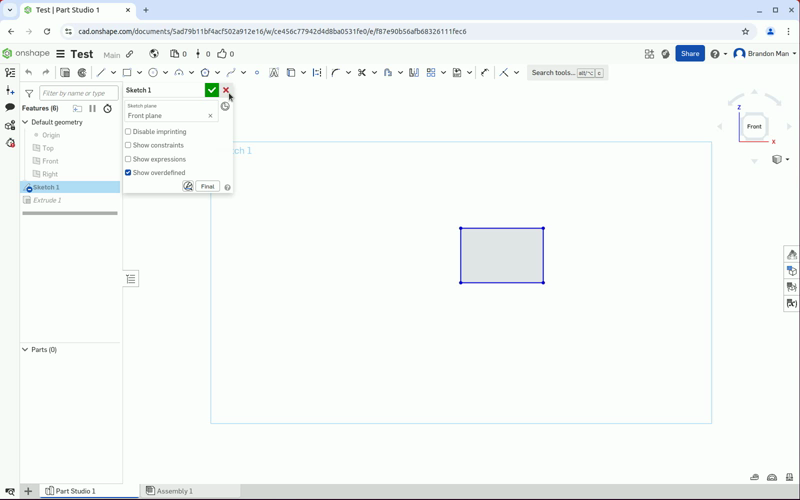
click(229, 92)
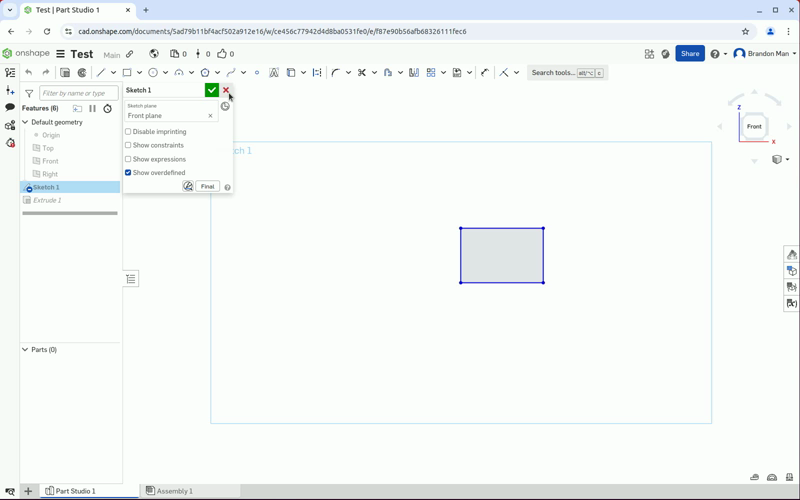
key(shift+s)
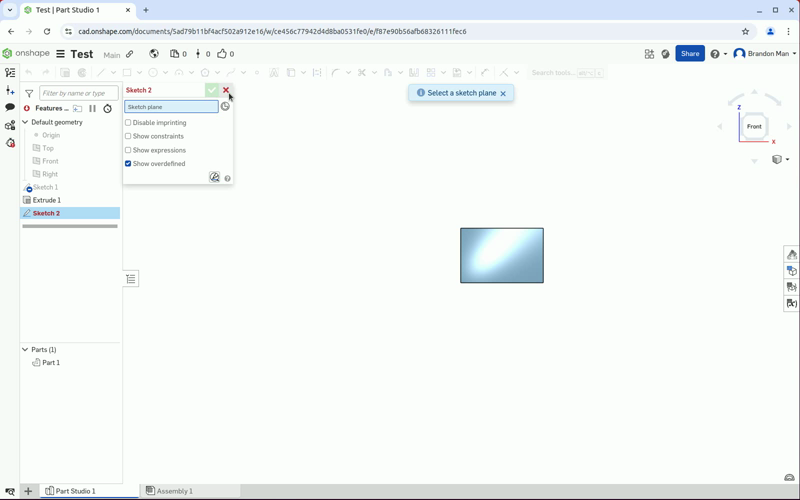
mouse_move(73, 163)
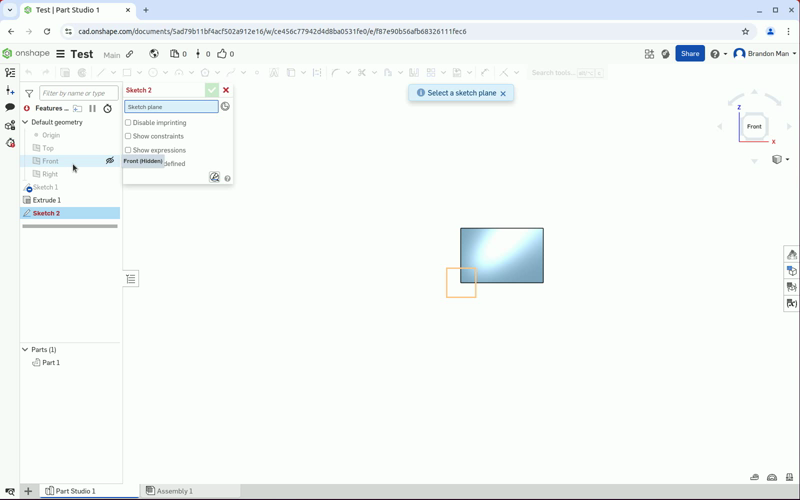
click(73, 163)
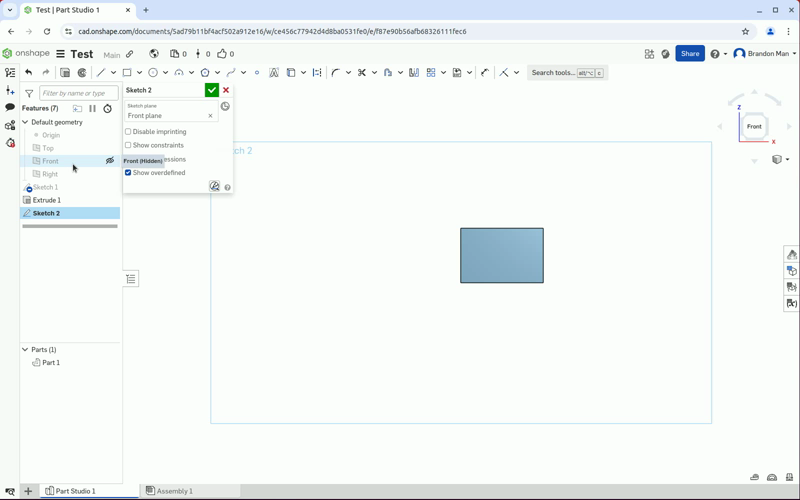
mouse_move(73, 352)
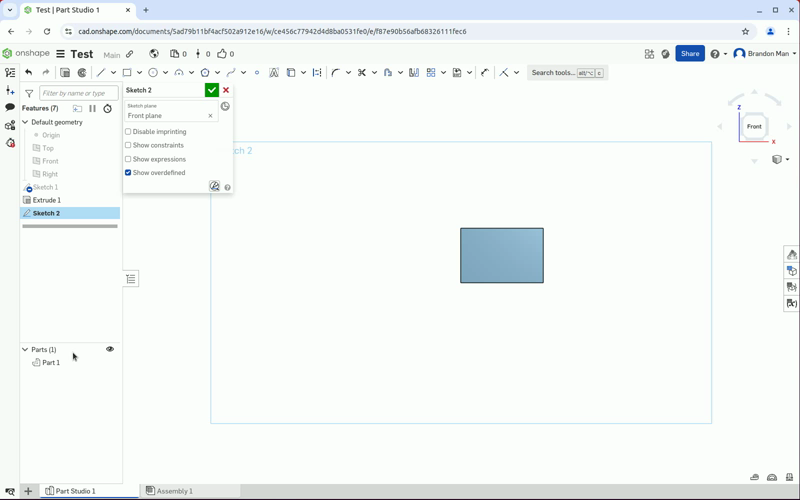
key(y)
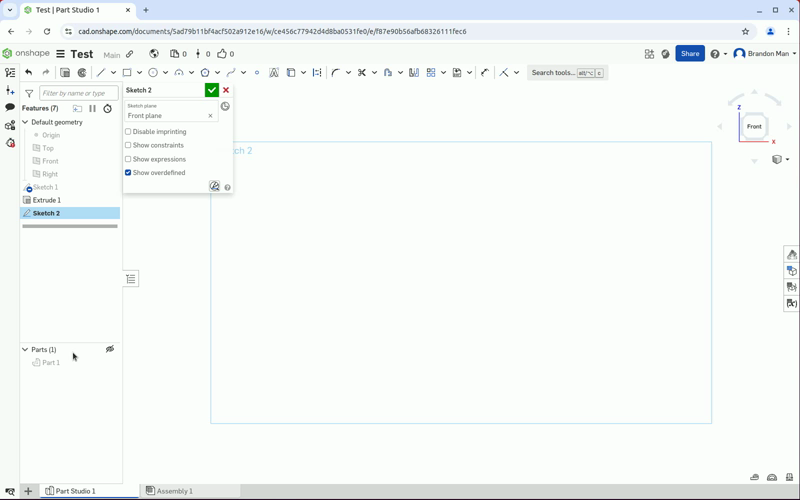
key(l)
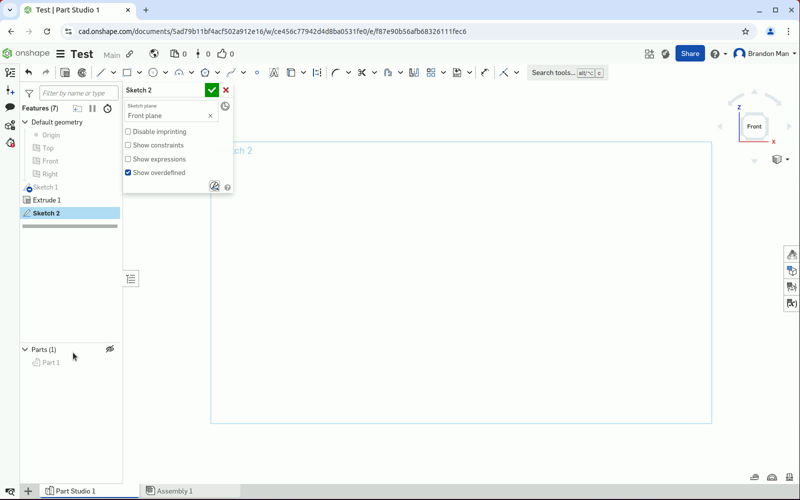
key_down(shift)
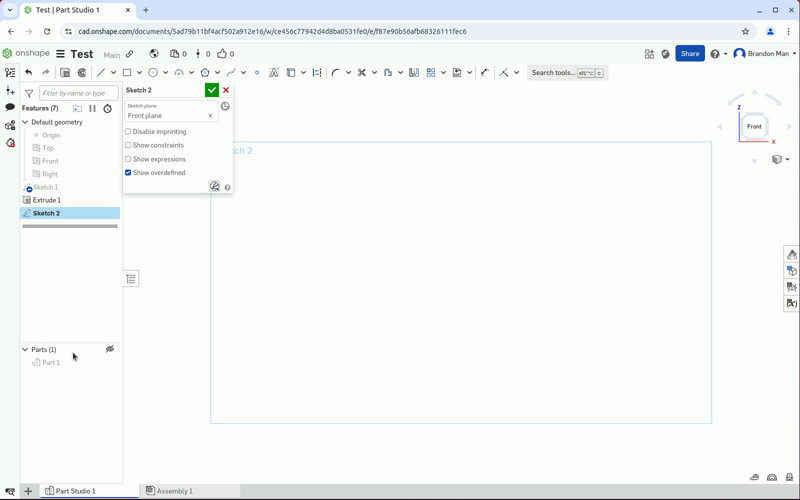
mouse_move(460, 227)
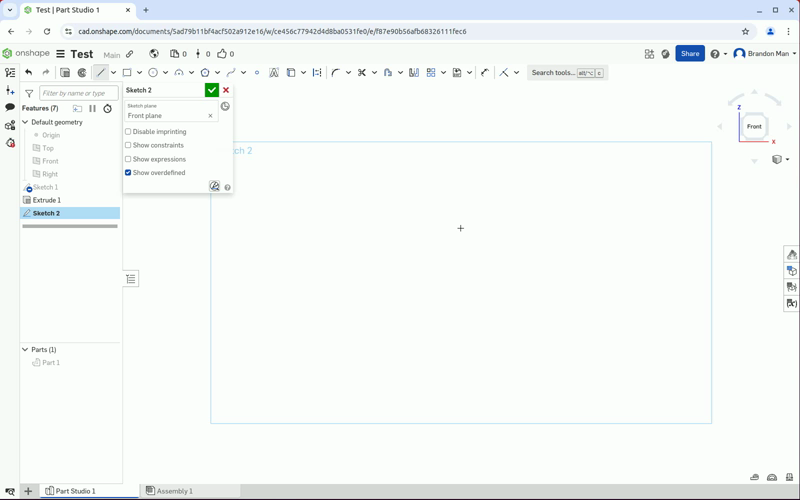
click(460, 227)
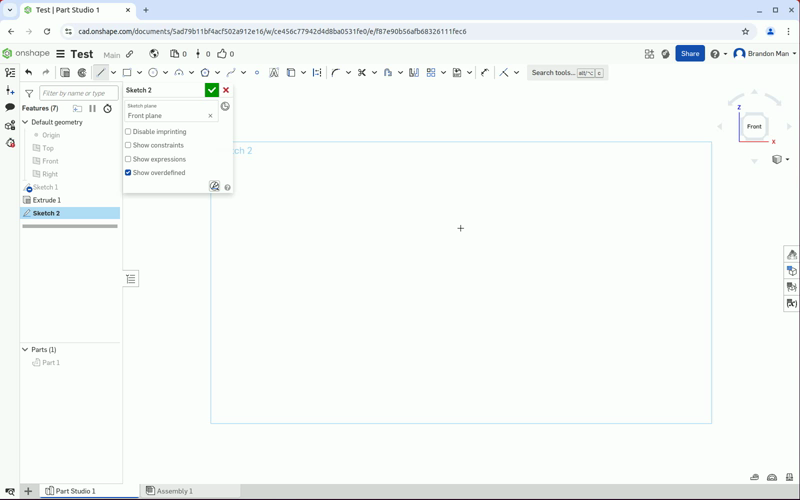
key_up(shift)
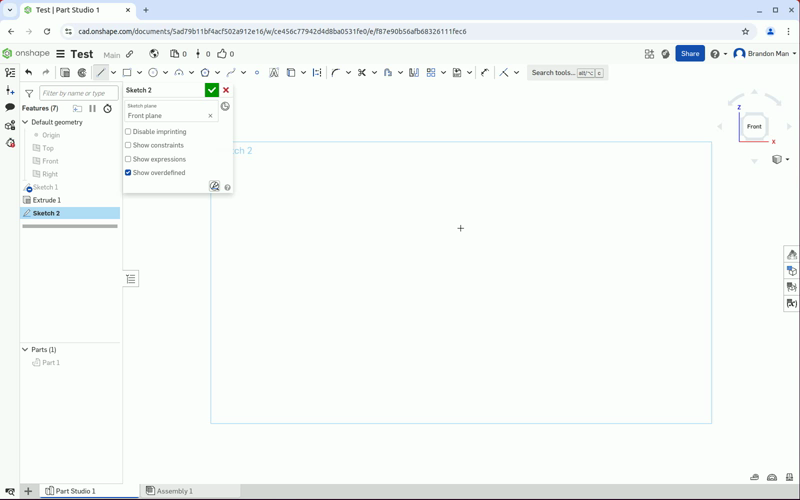
key_down(shift)
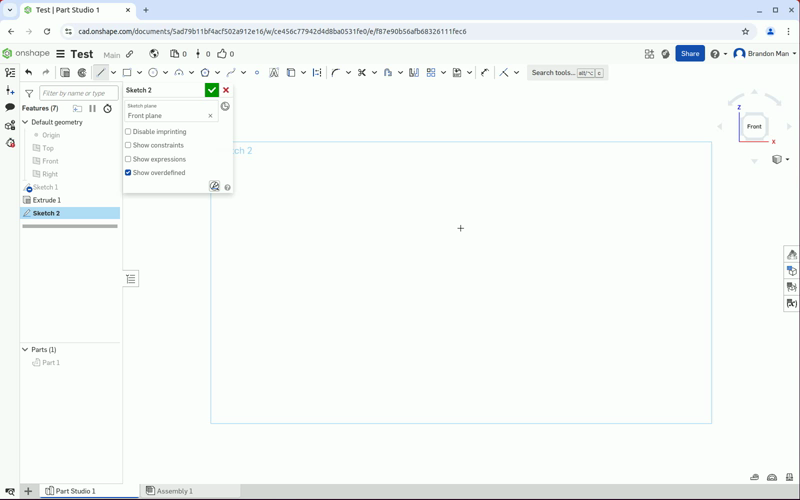
mouse_move(543, 228)
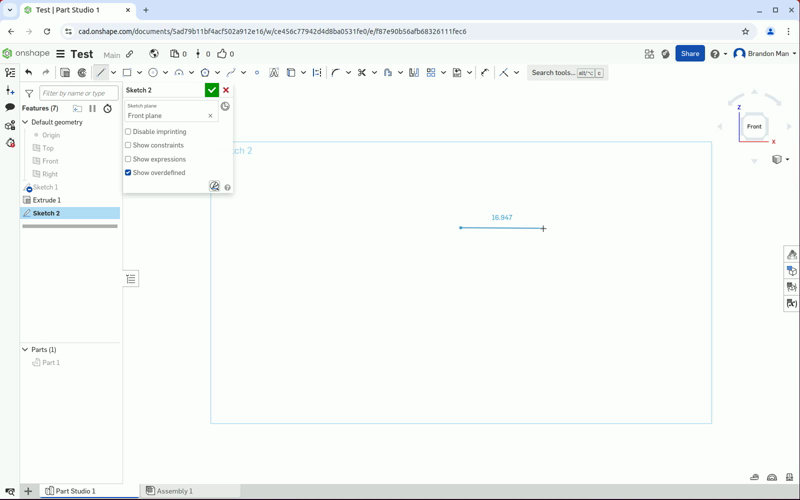
click(543, 228)
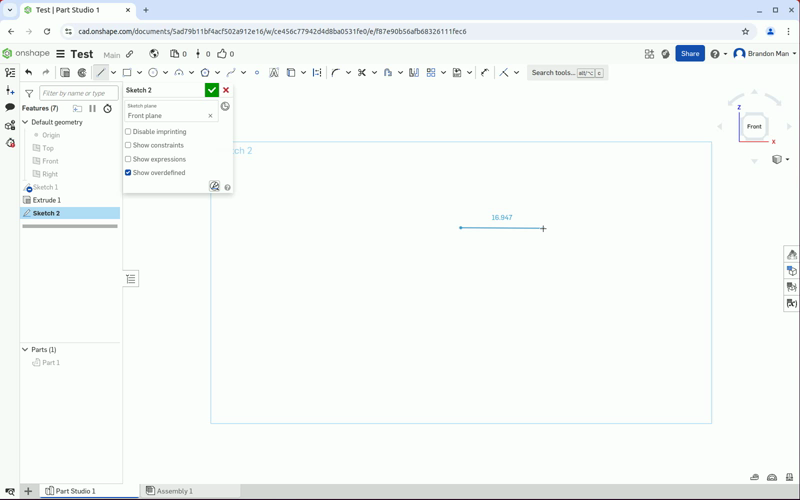
key_up(shift)
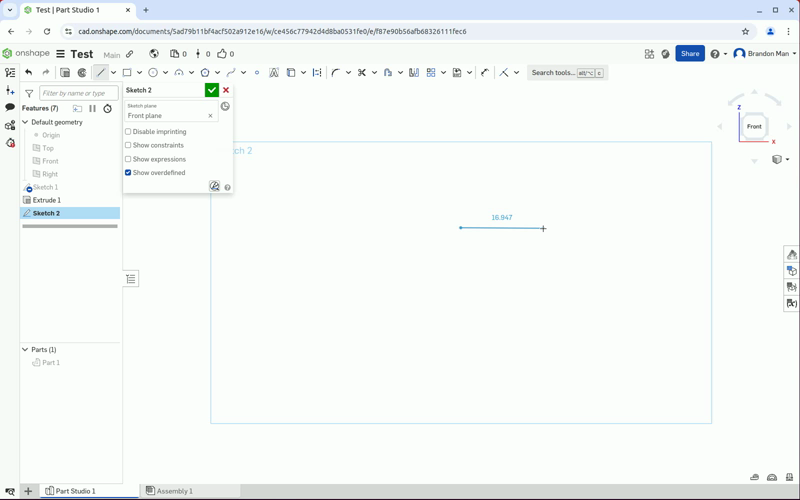
key_down(shift)
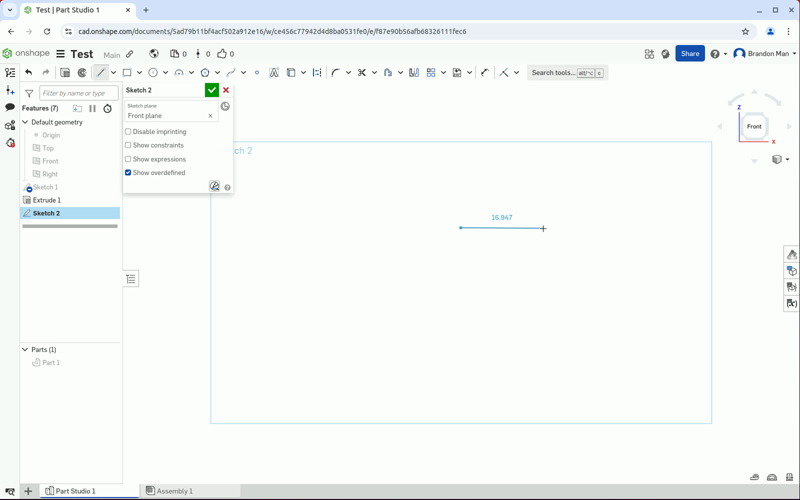
mouse_move(464, 201)
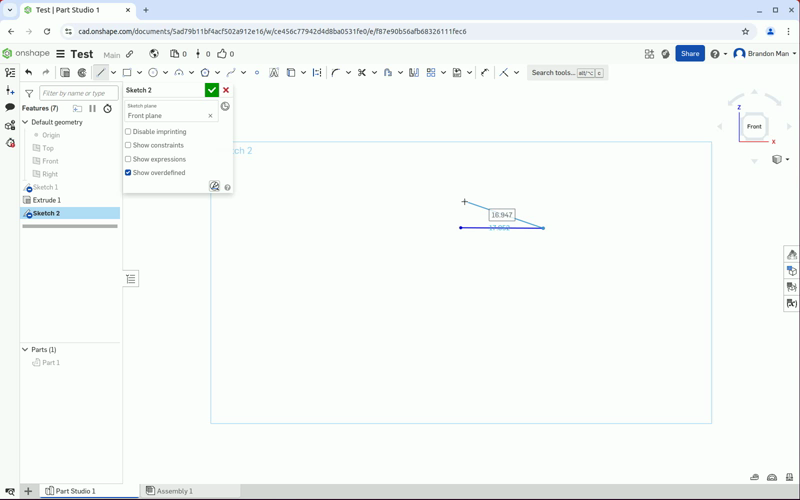
click(464, 201)
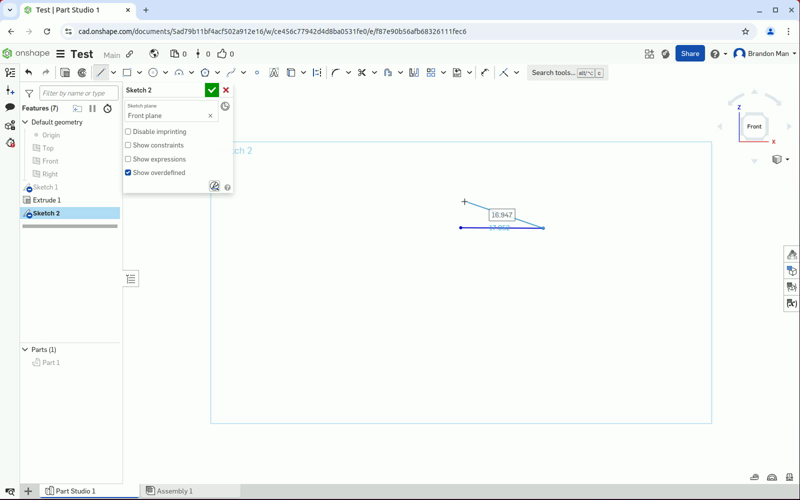
key_up(shift)
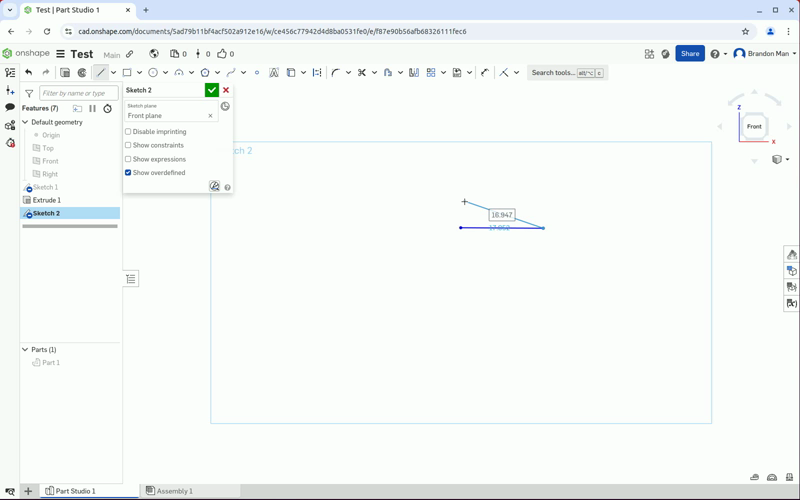
mouse_move(495, 201)
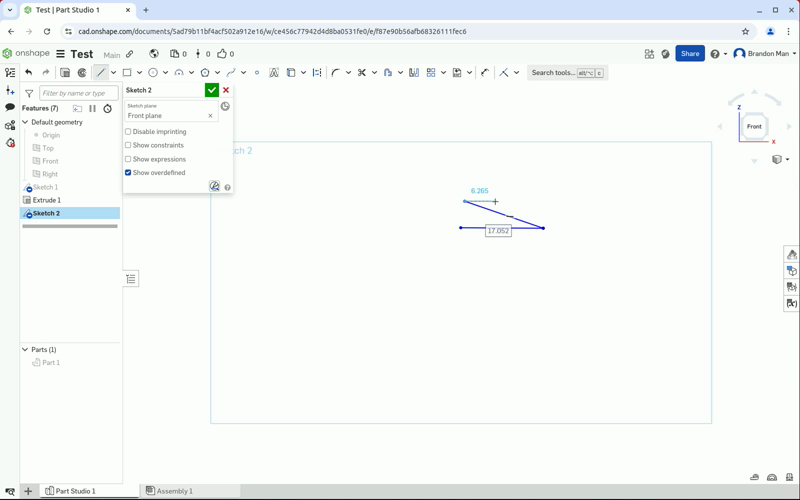
key_down(shift)
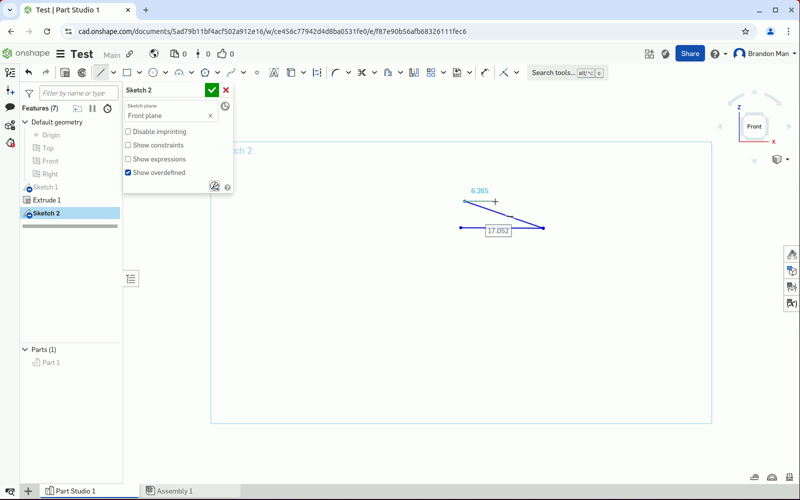
mouse_move(460, 227)
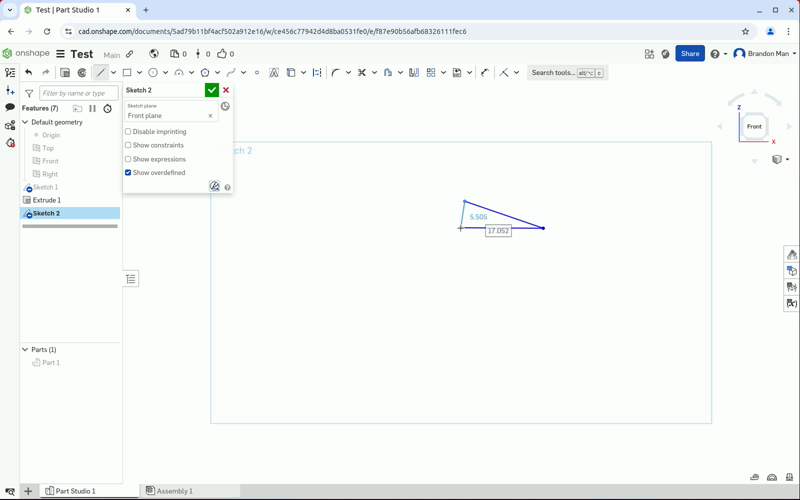
key_up(shift)
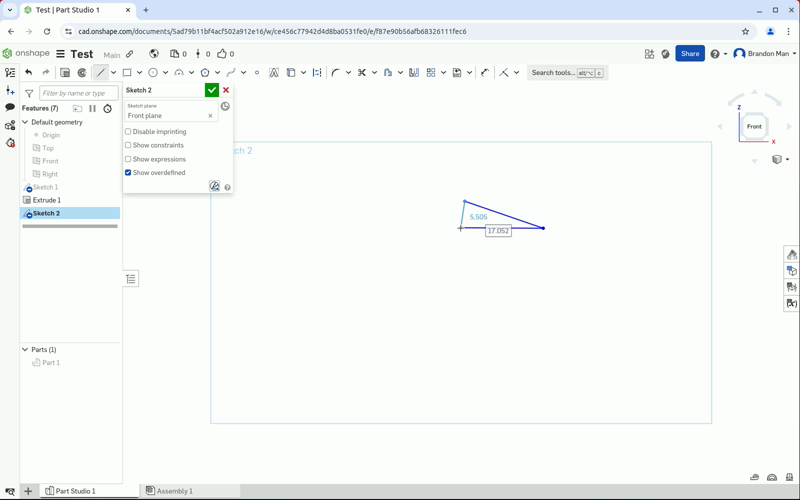
click(460, 227)
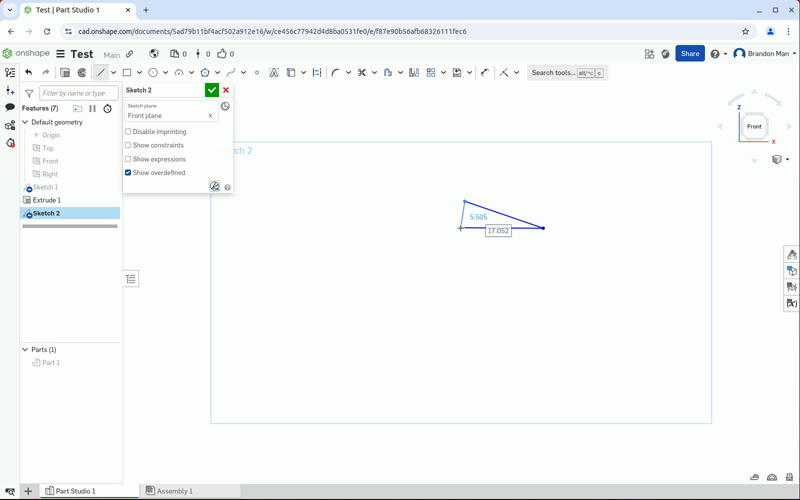
key(esc)
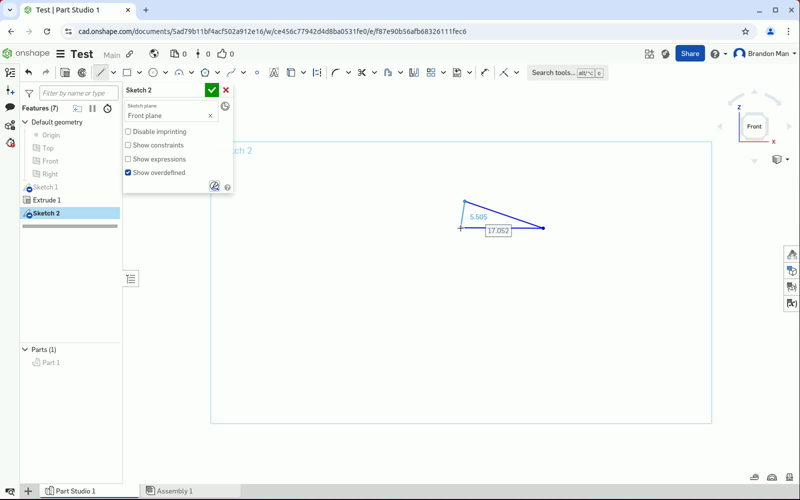
mouse_move(473, 224)
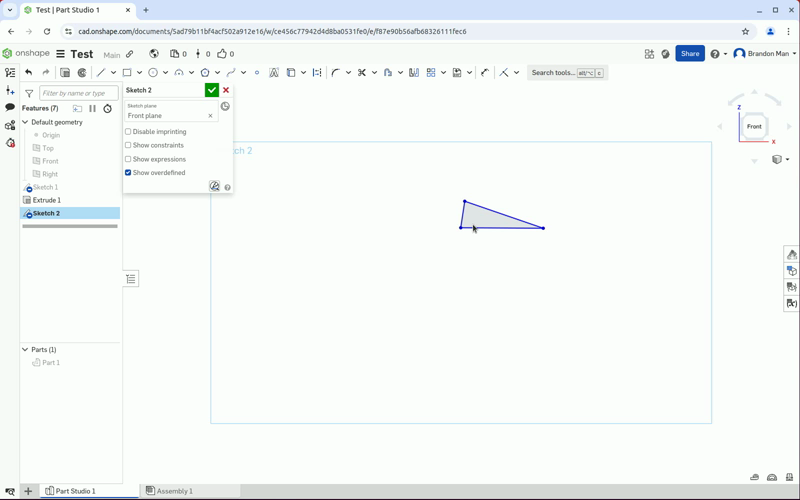
scroll(6)
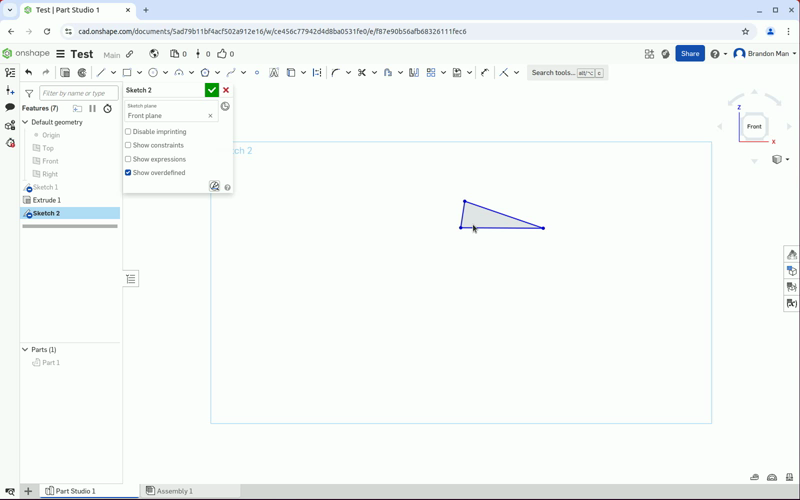
scroll(6)
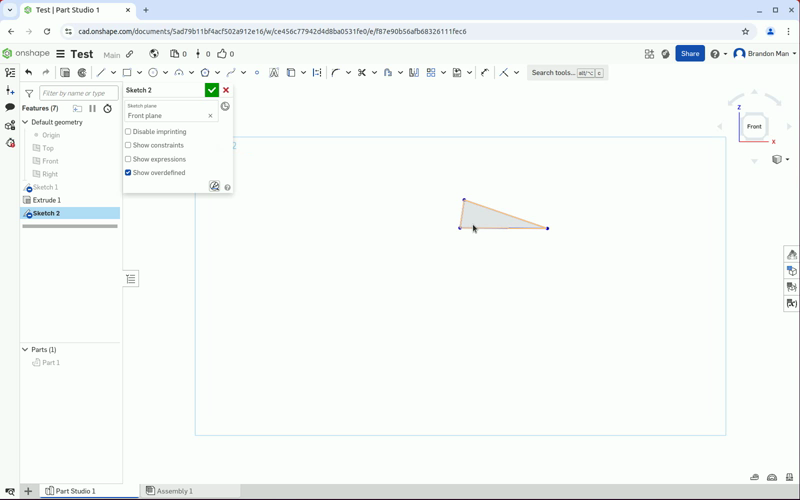
scroll(6)
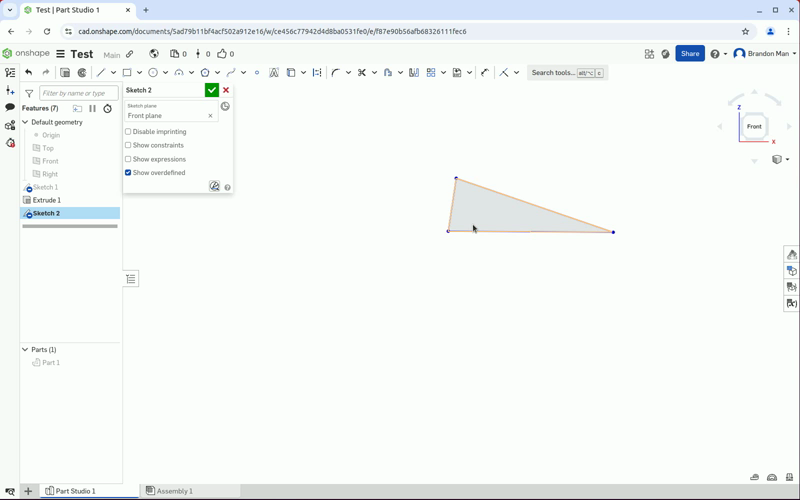
scroll(6)
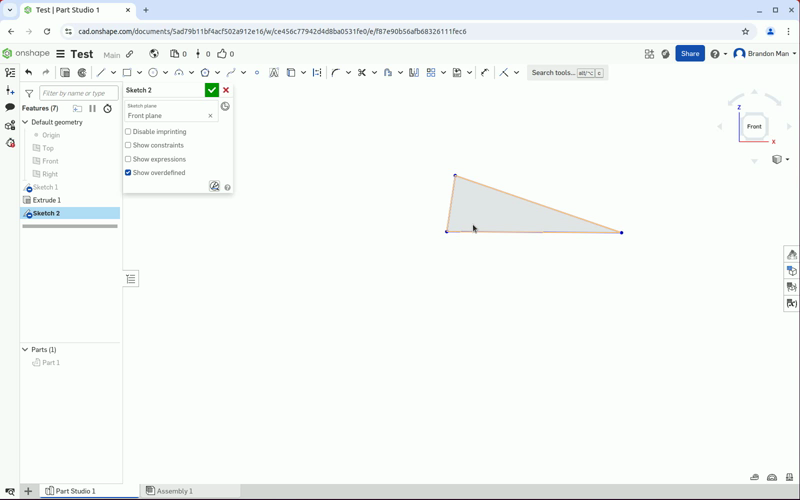
scroll(6)
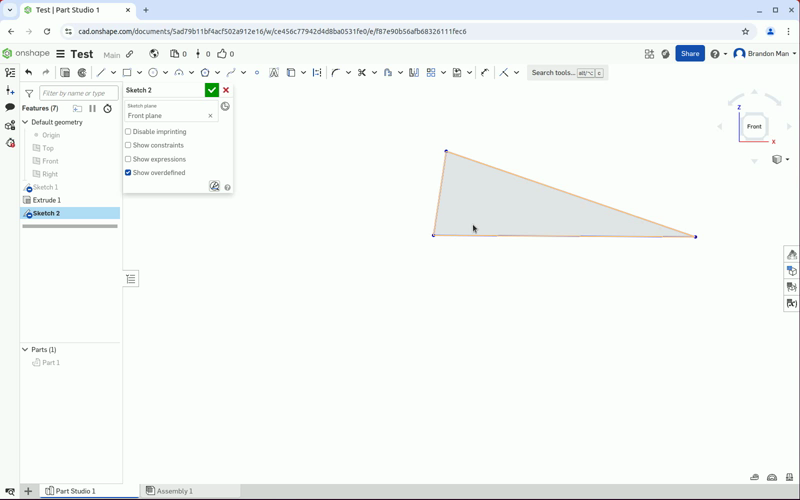
scroll(6)
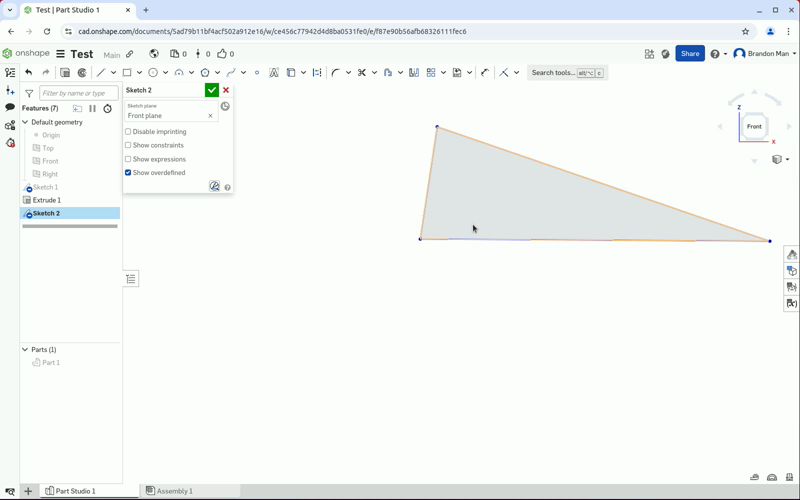
scroll(6)
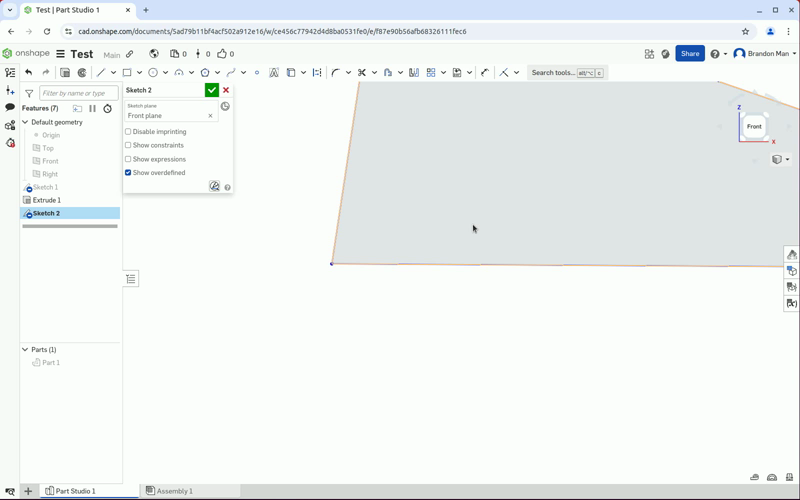
click(473, 224)
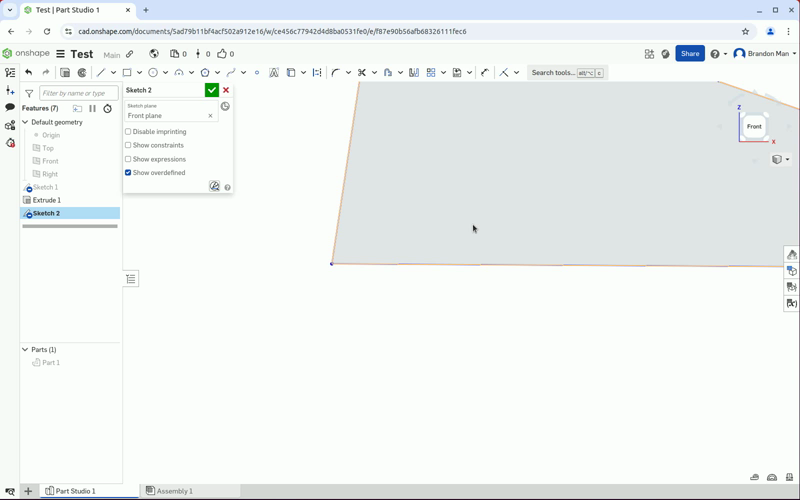
scroll(-6)
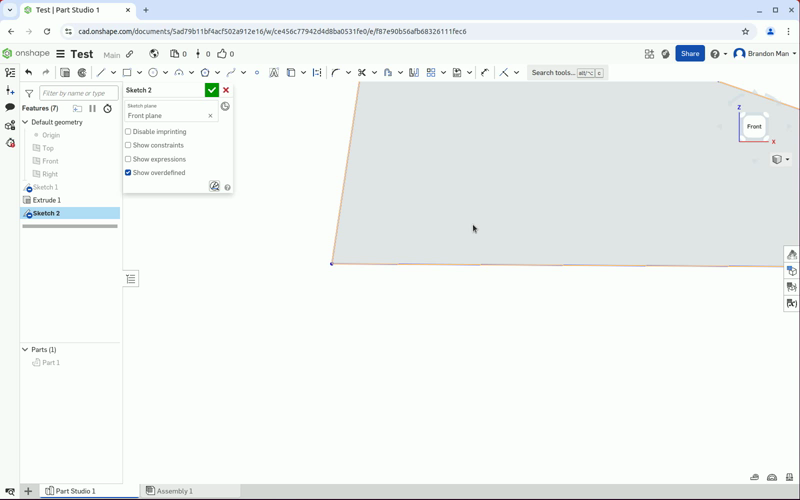
scroll(-6)
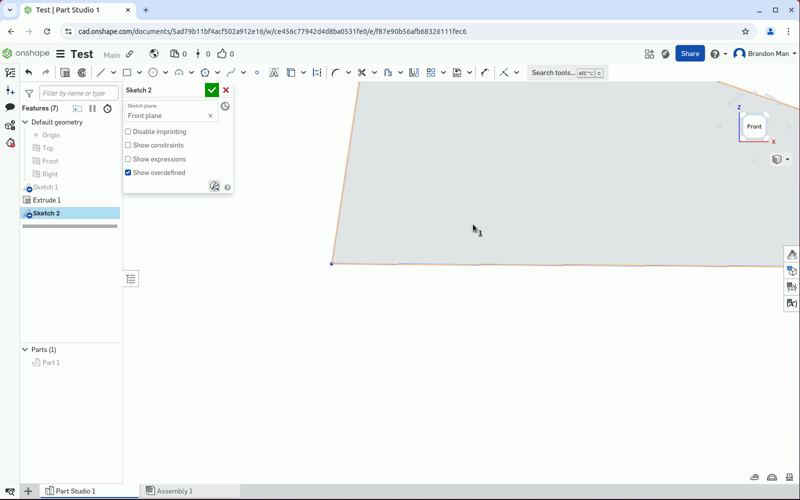
scroll(-6)
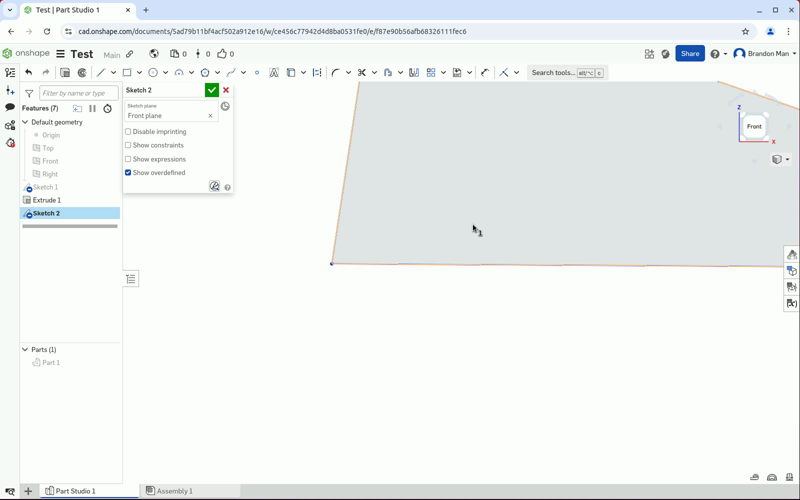
scroll(-6)
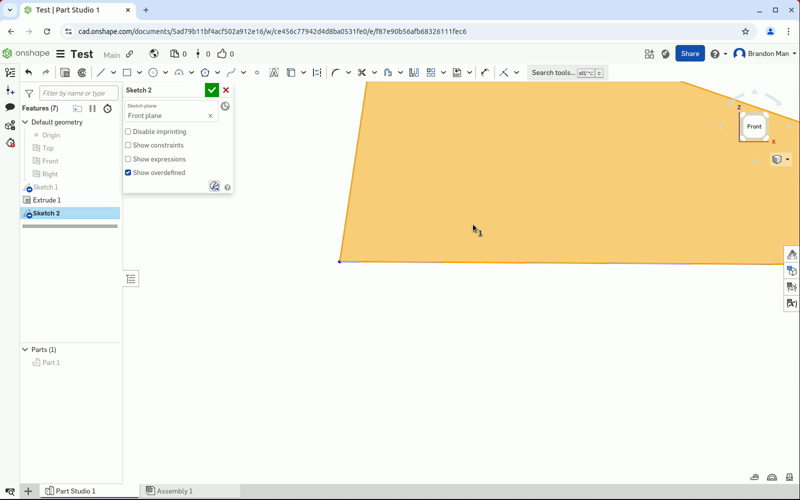
scroll(-6)
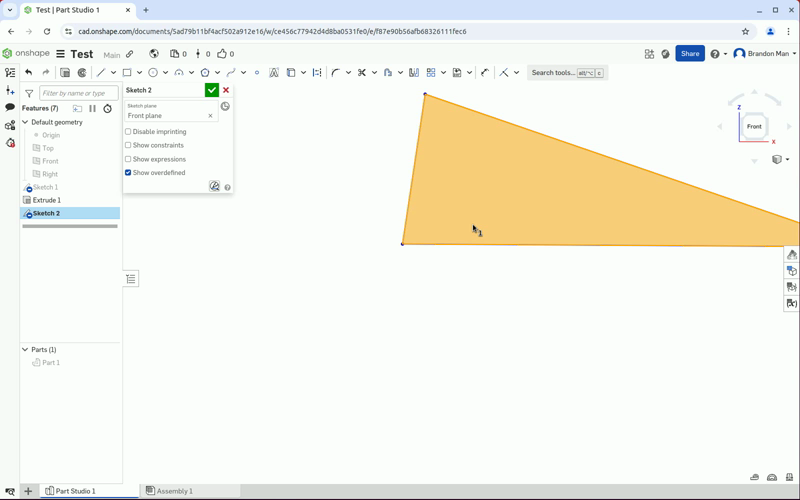
scroll(-6)
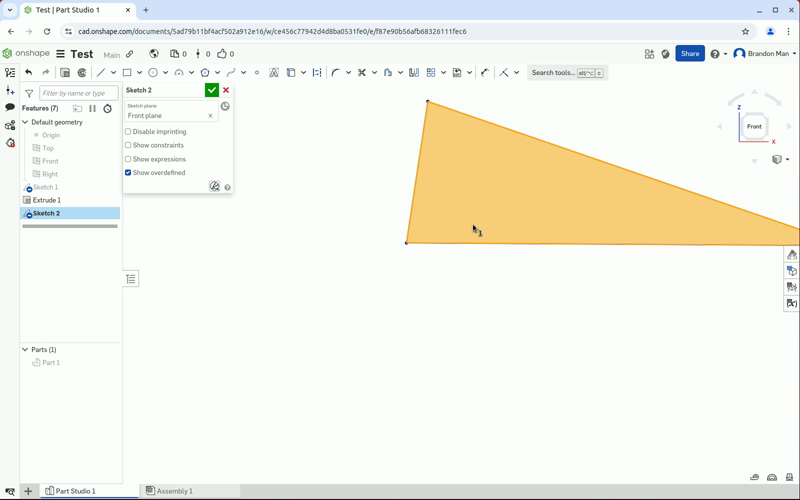
scroll(-6)
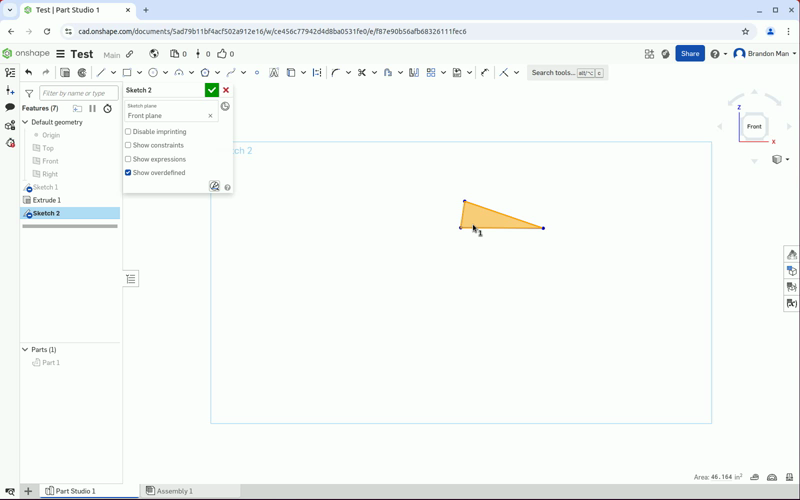
mouse_move(73, 352)
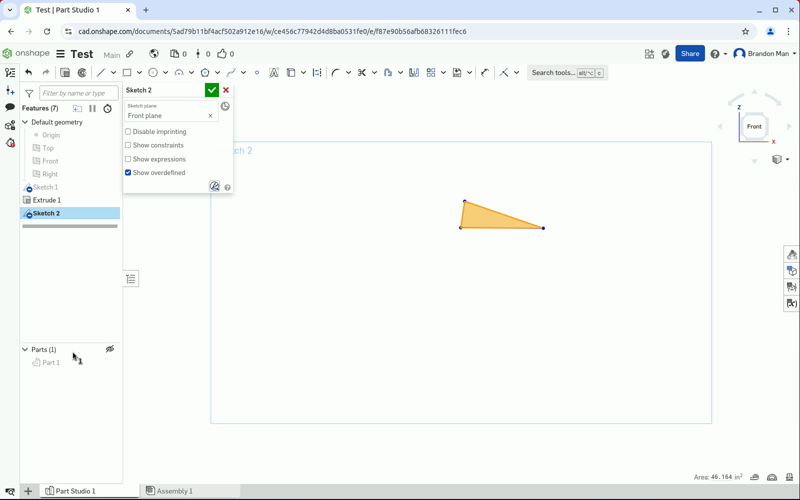
key(shift+y)
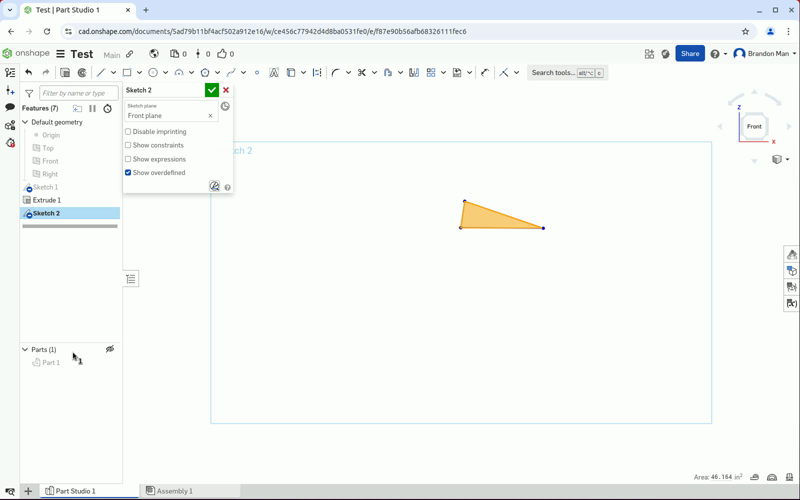
key(shift+e)
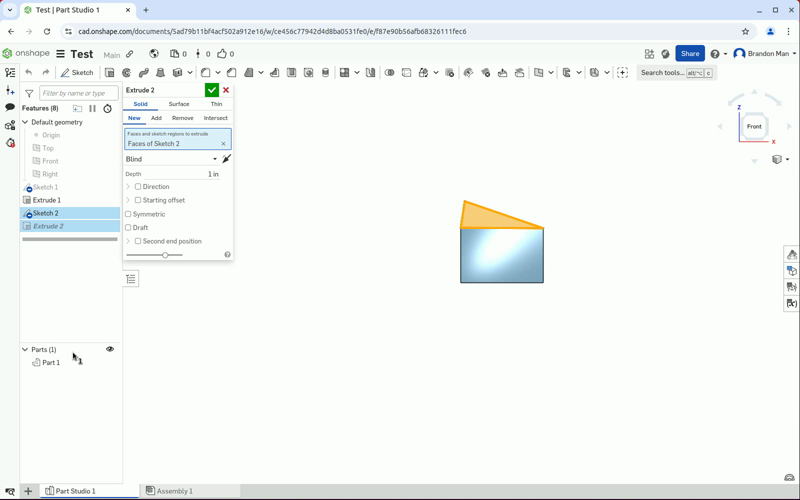
mouse_move(143, 106)
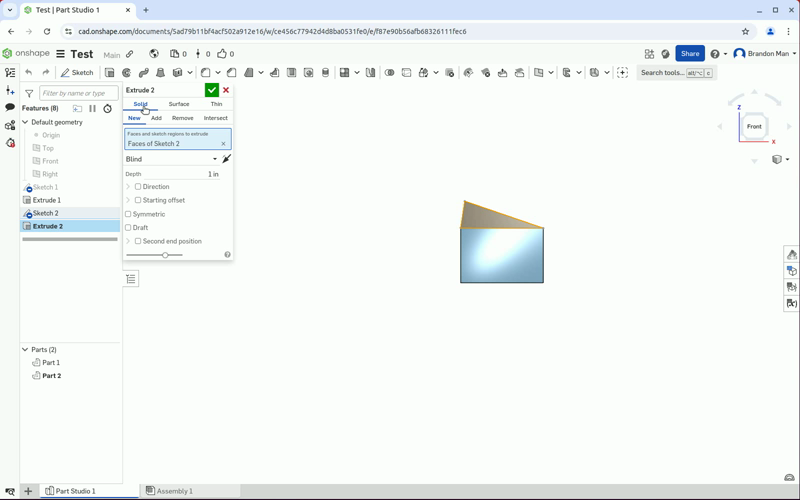
click(143, 106)
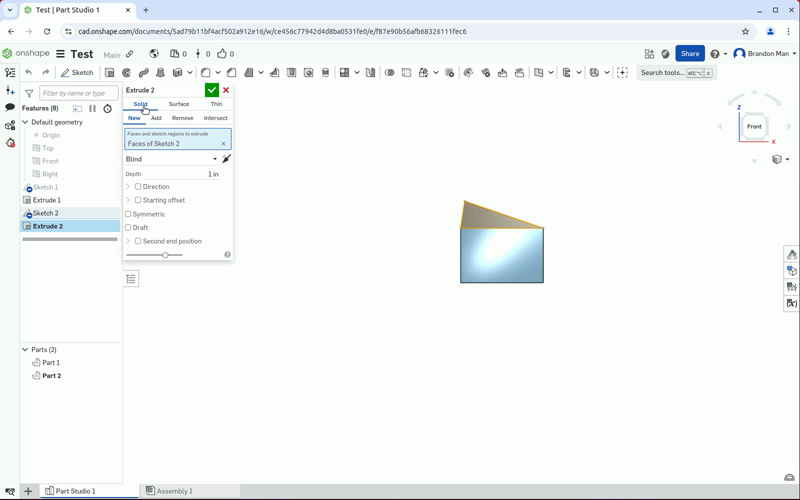
mouse_move(137, 120)
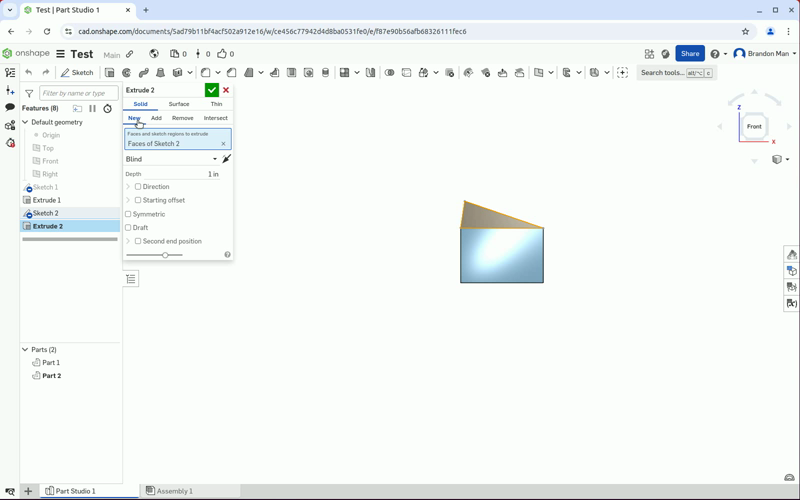
click(137, 120)
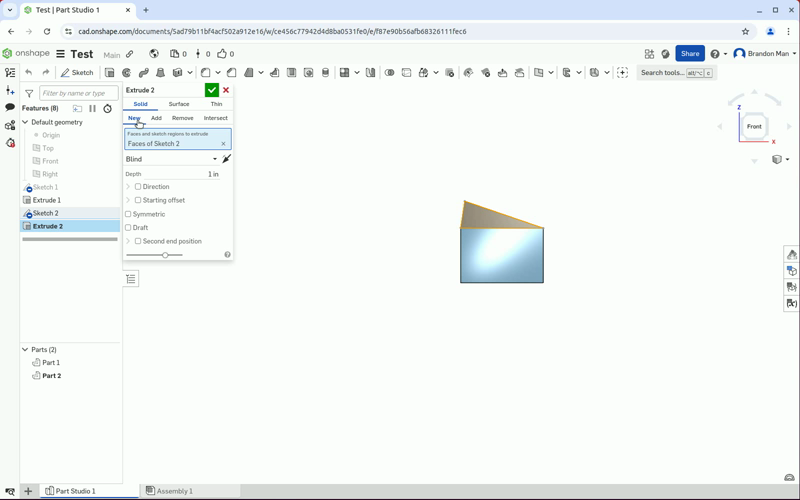
key(tab, 4)
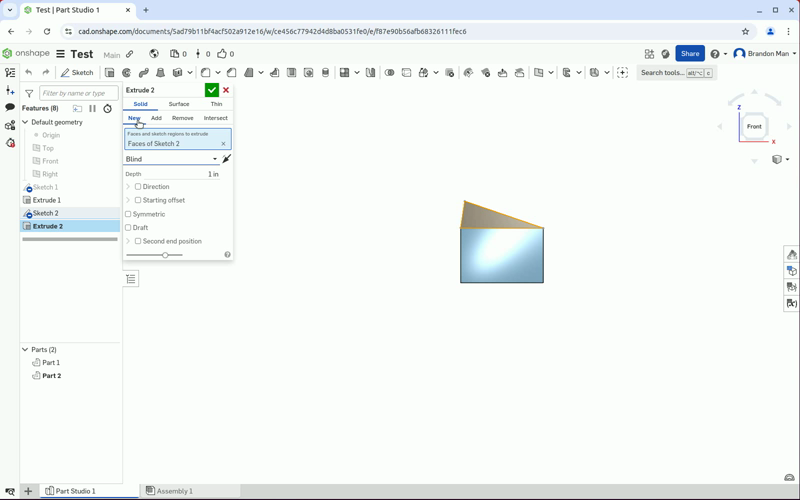
text(23.108)
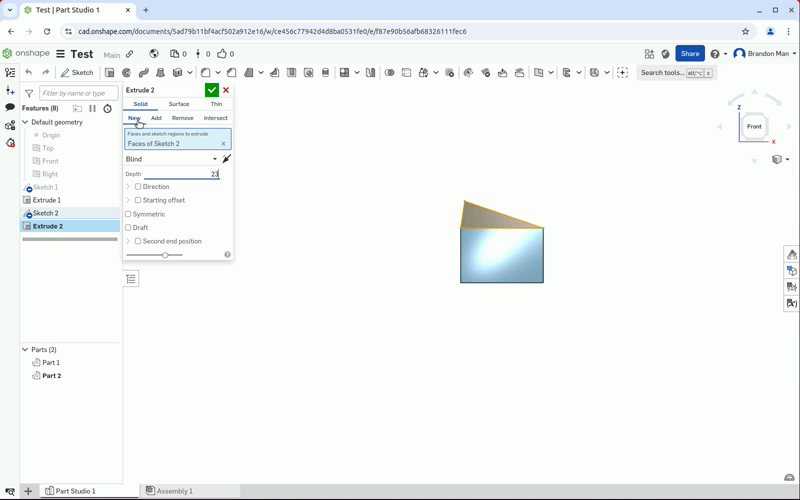
key(enter)
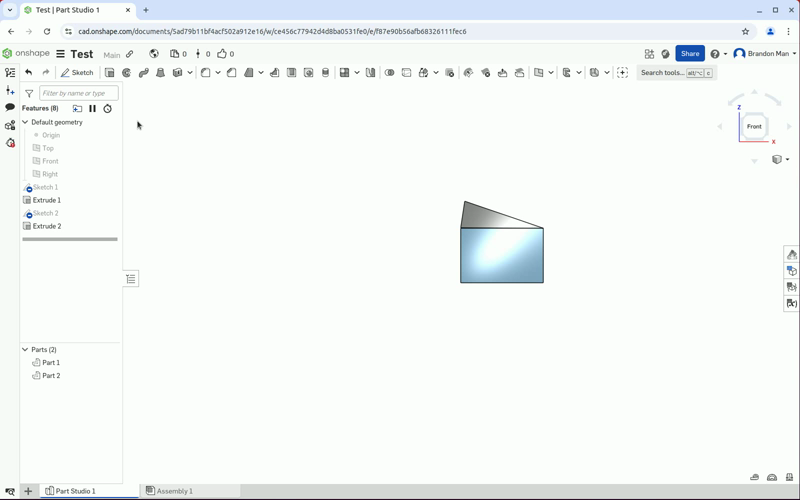
key(shift+h)
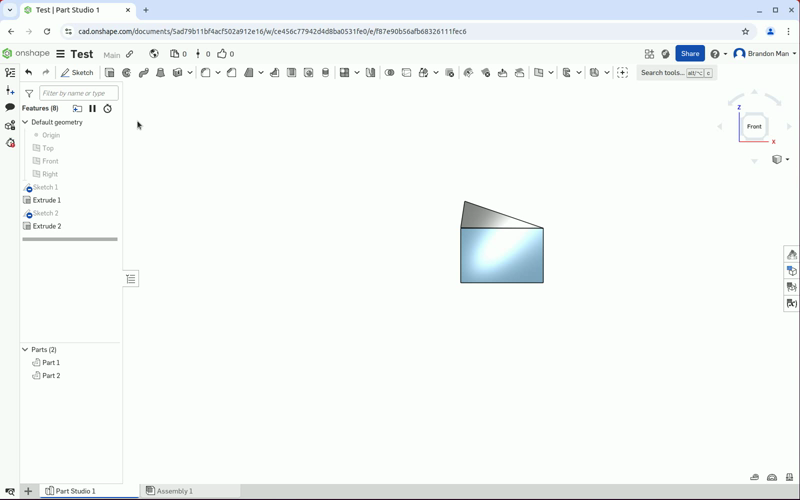
key(shift+h)
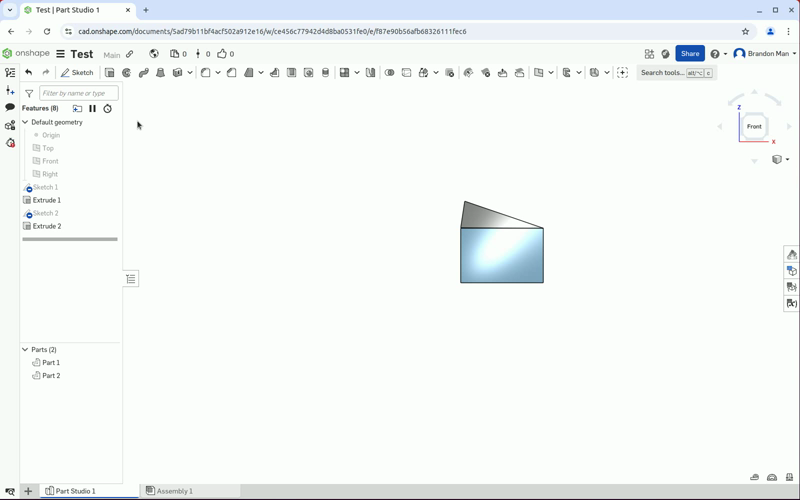
mouse_move(73, 189)
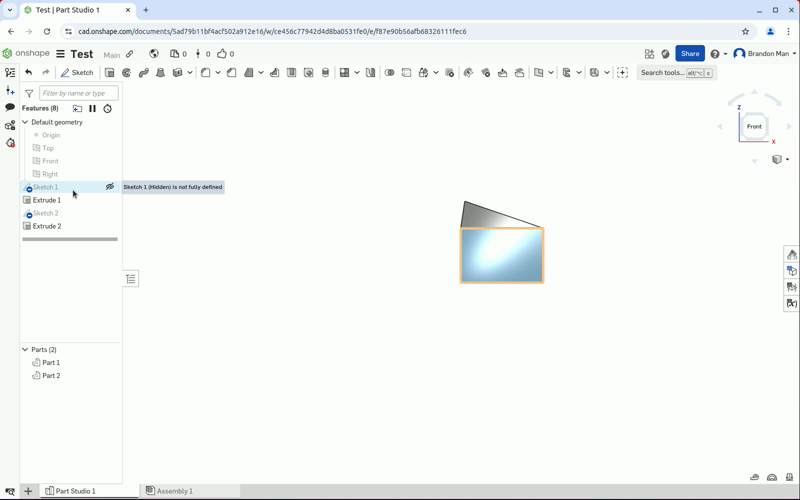
click(73, 189)
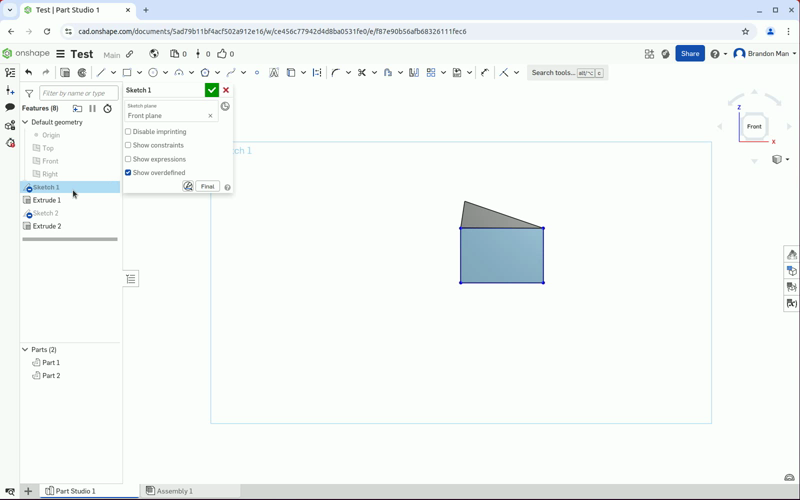
mouse_move(229, 92)
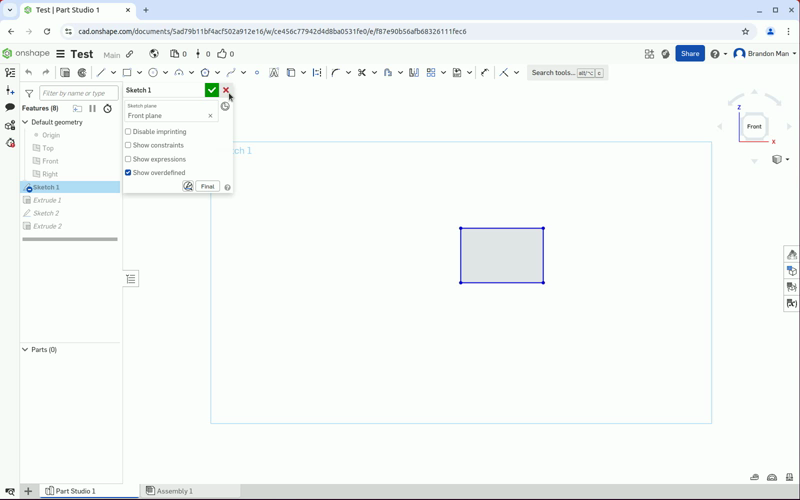
click(229, 92)
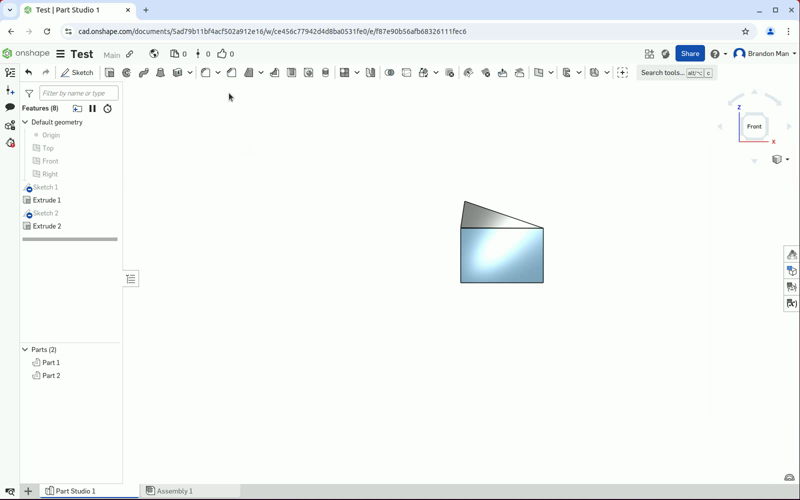
mouse_move(541, 75)
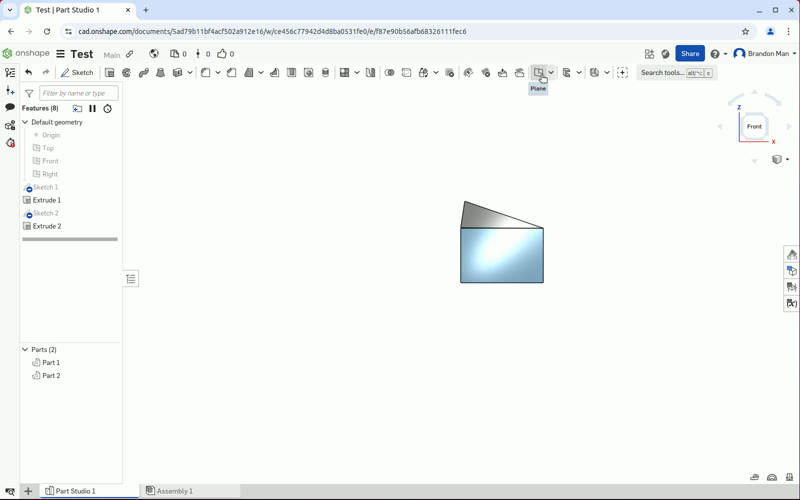
click(541, 75)
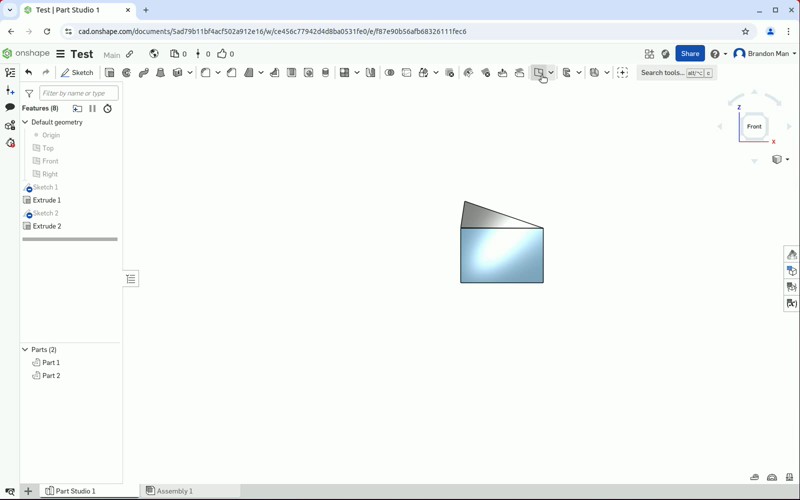
mouse_move(73, 163)
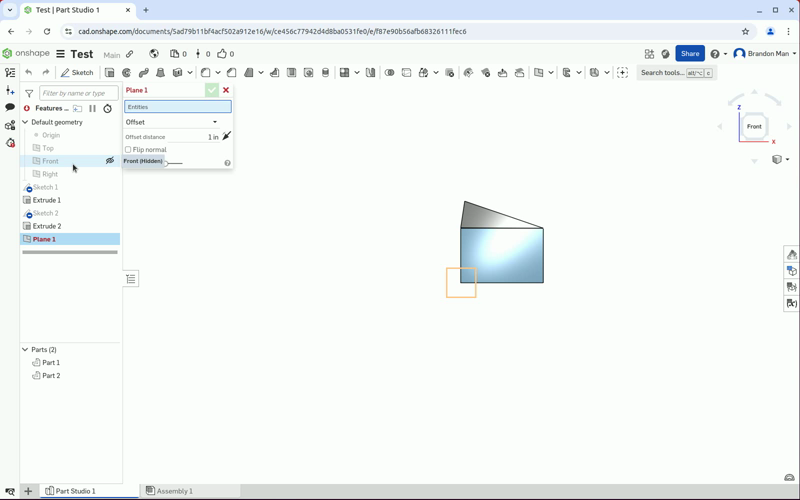
click(73, 163)
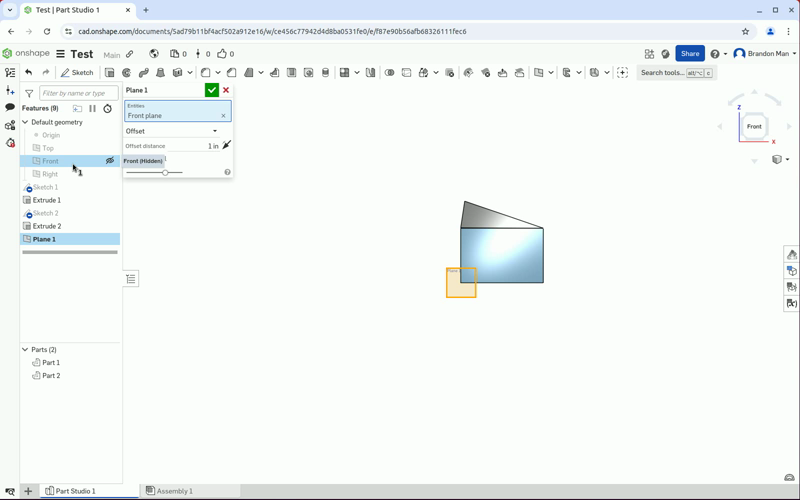
key(tab, 2)
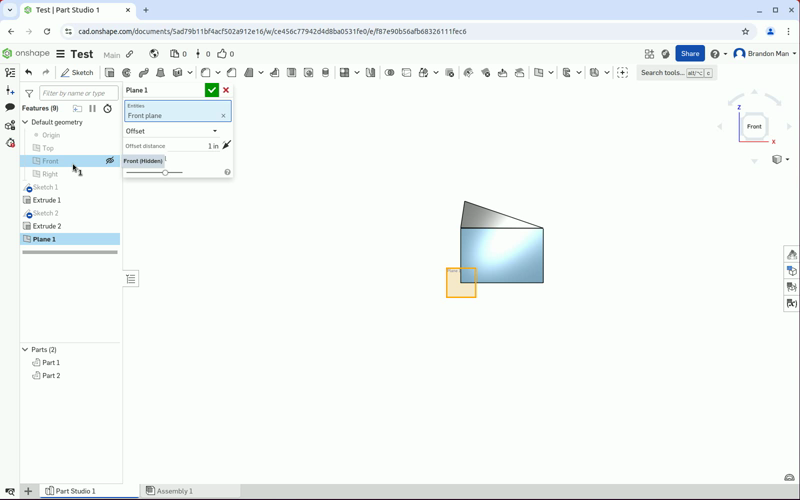
text(23.108)
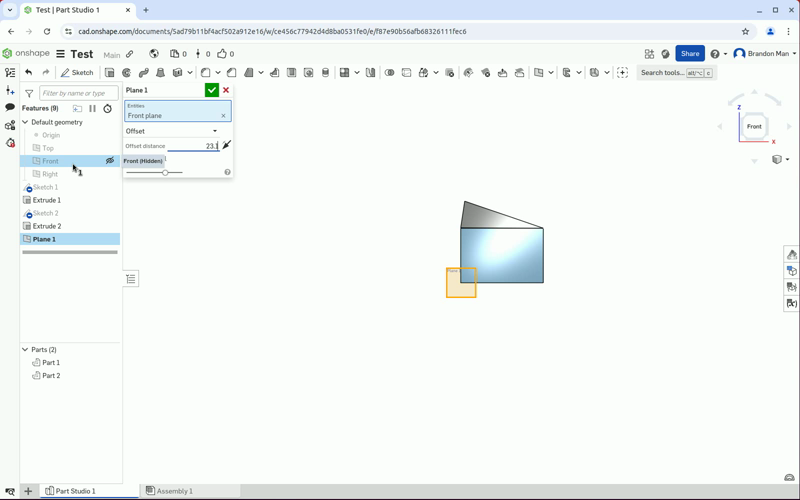
key(enter, 2)
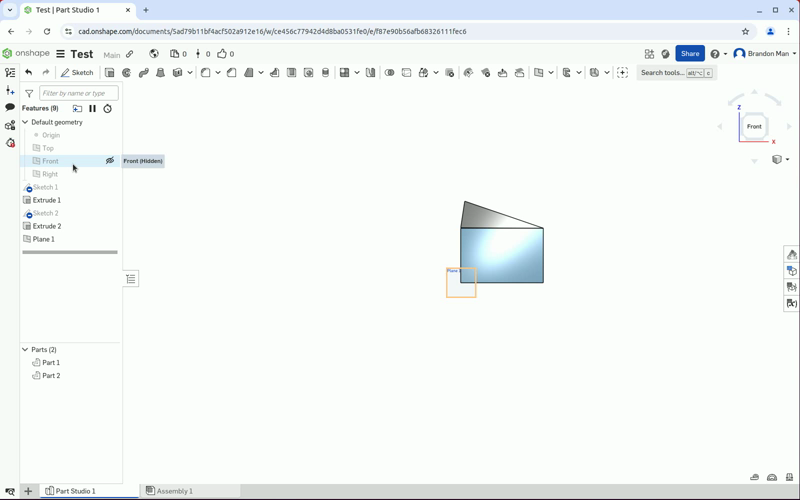
key(shift+s)
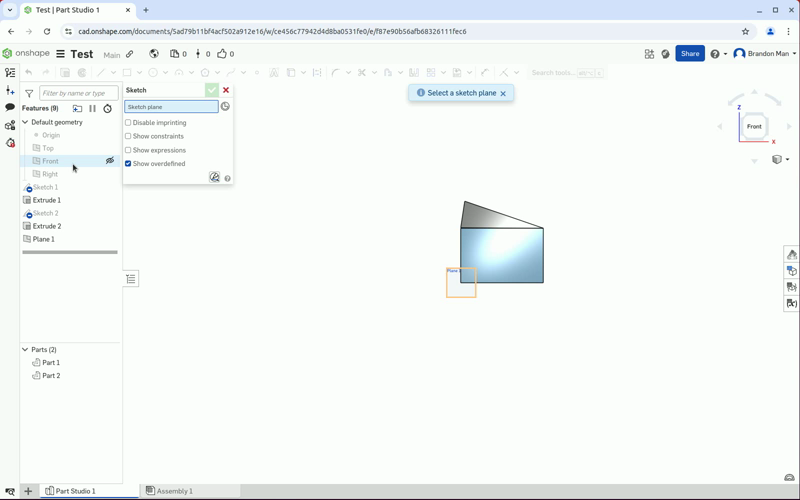
mouse_move(73, 241)
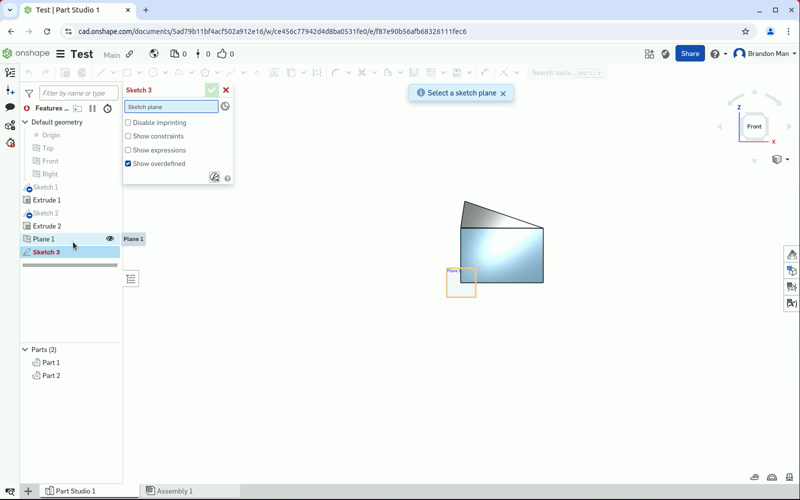
click(73, 241)
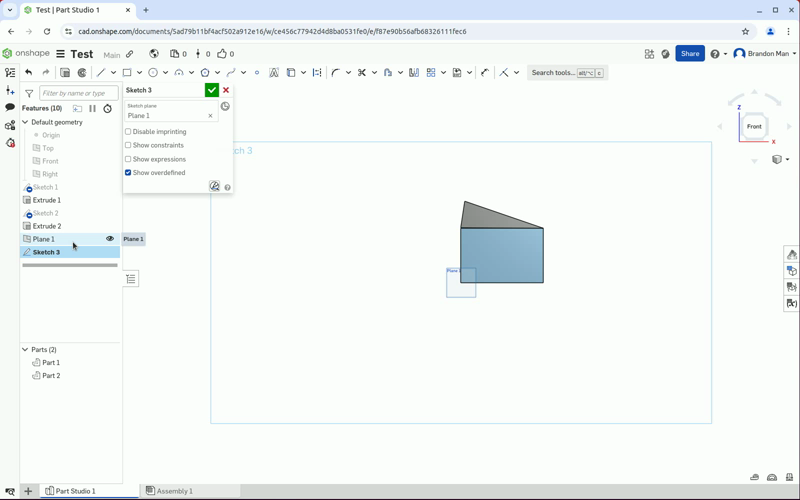
mouse_move(73, 352)
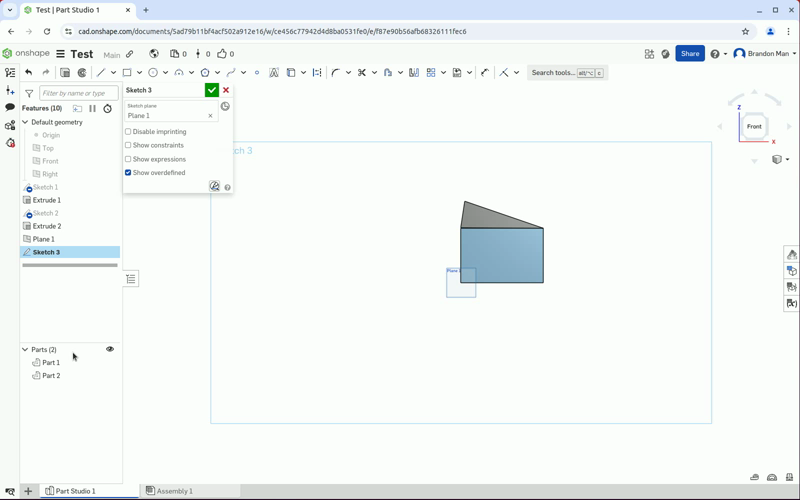
key(y)
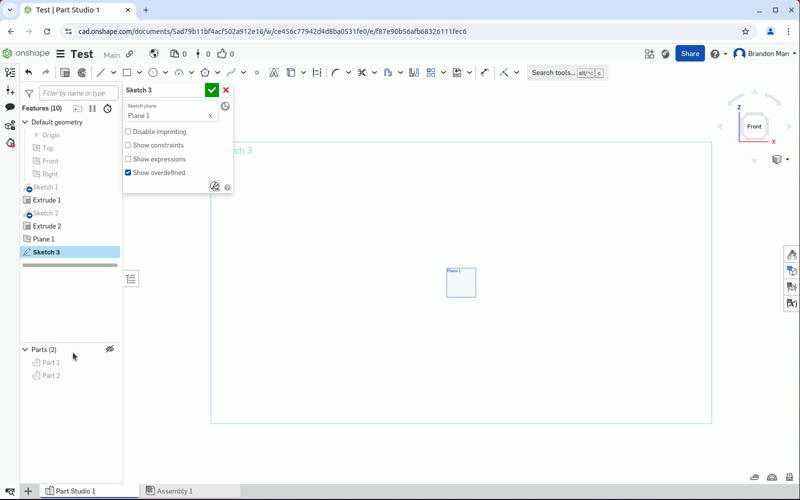
key(c)
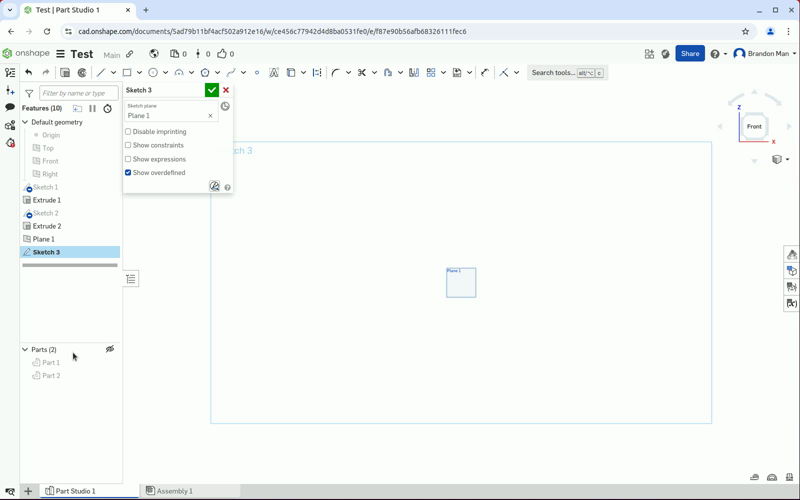
key_down(shift)
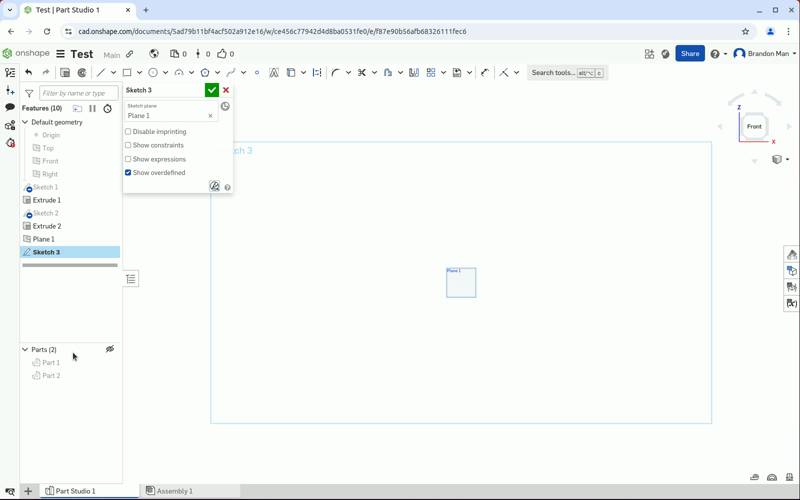
mouse_move(515, 255)
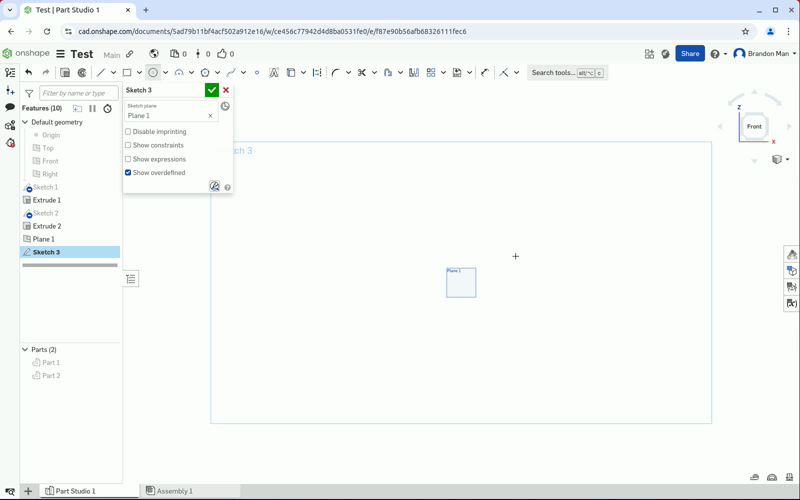
click(515, 255)
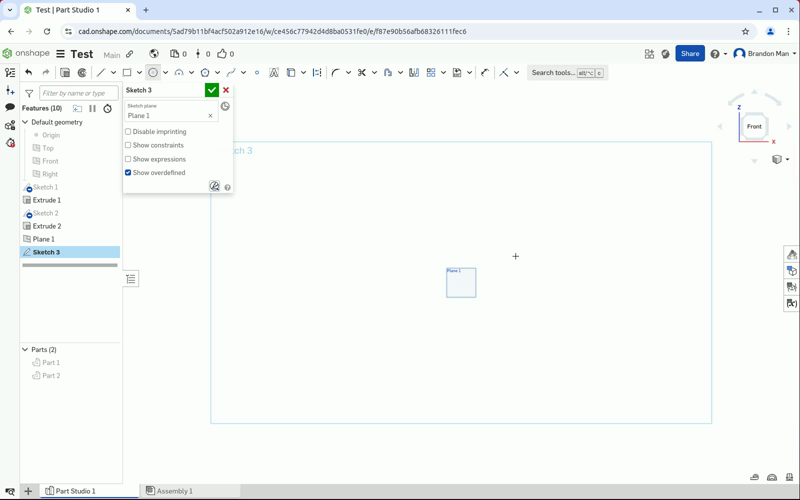
key_up(shift)
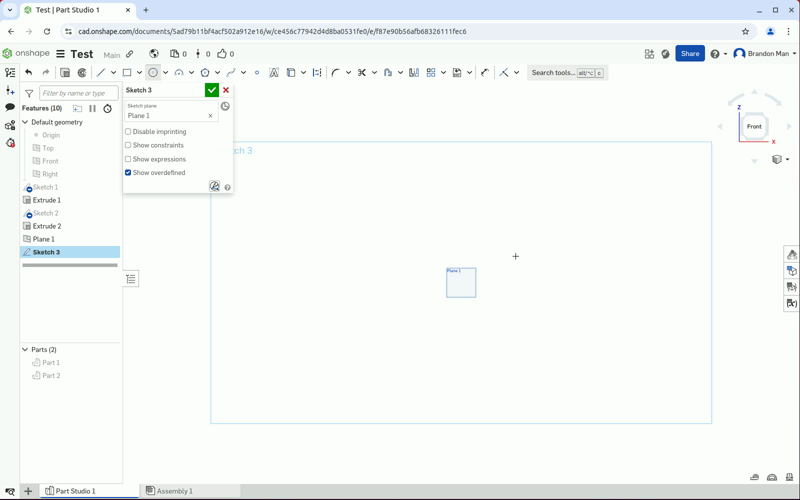
mouse_move(529, 255)
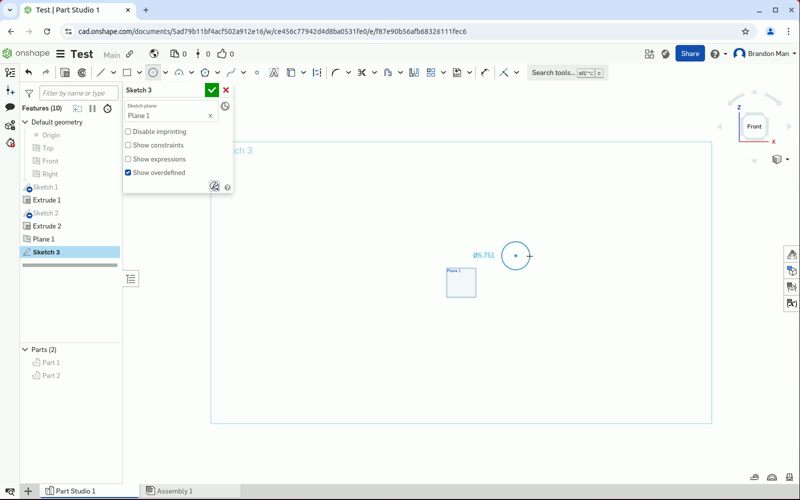
click(529, 255)
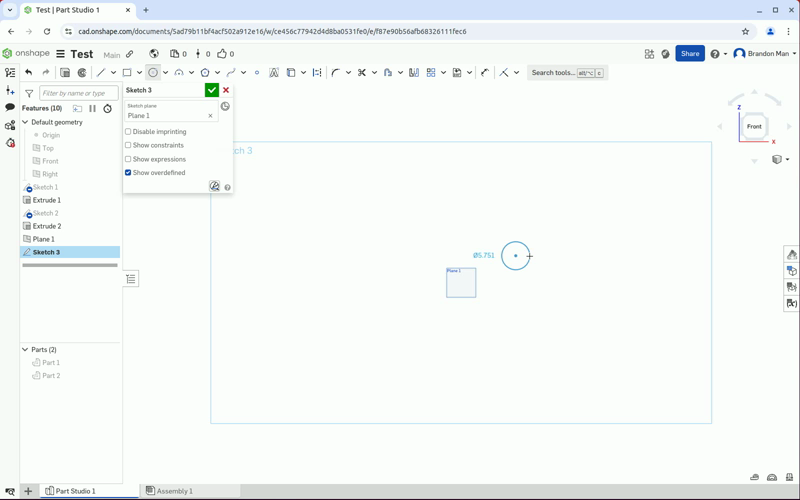
key(esc)
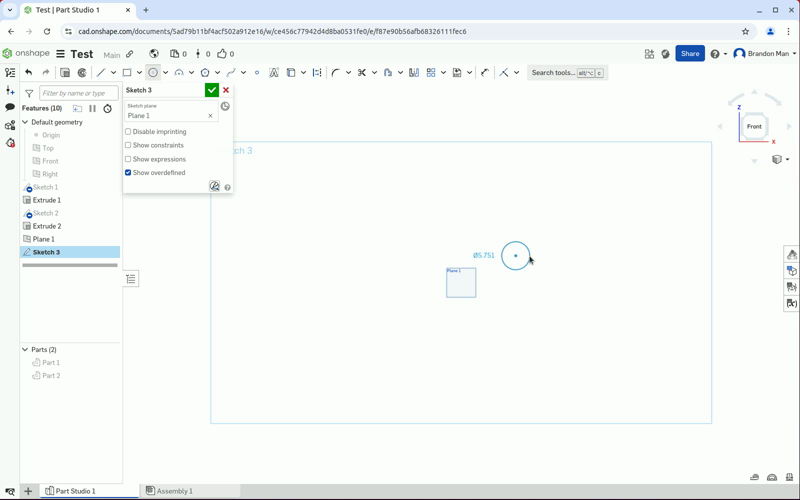
mouse_move(510, 254)
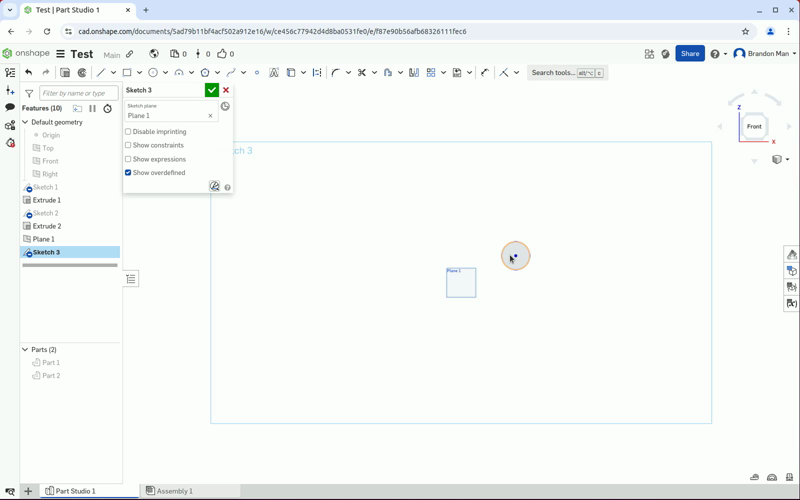
scroll(6)
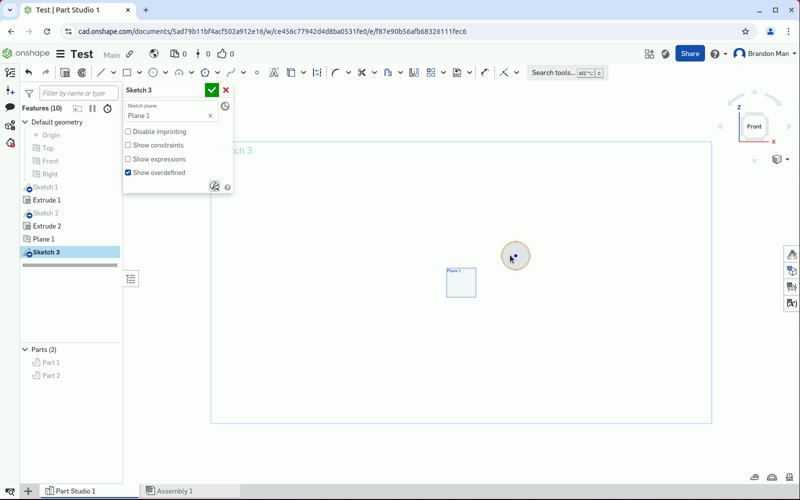
scroll(6)
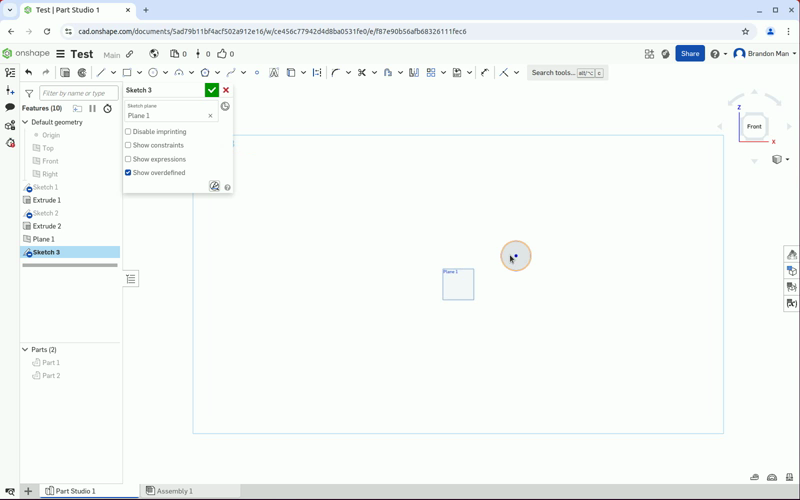
scroll(6)
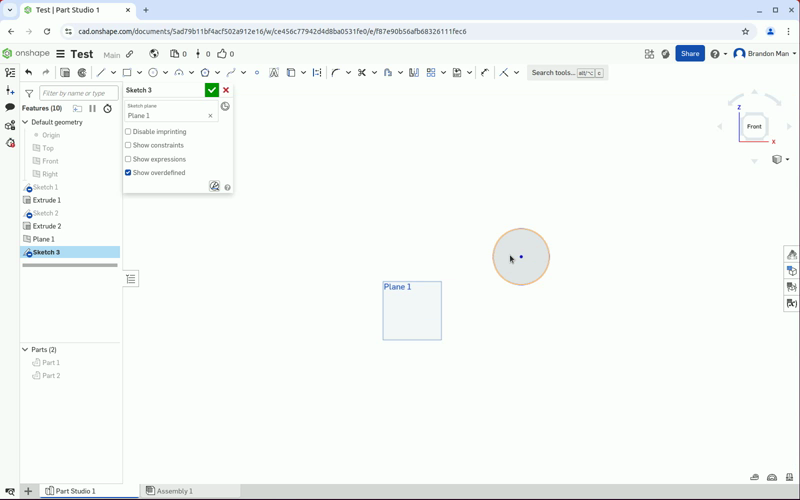
scroll(6)
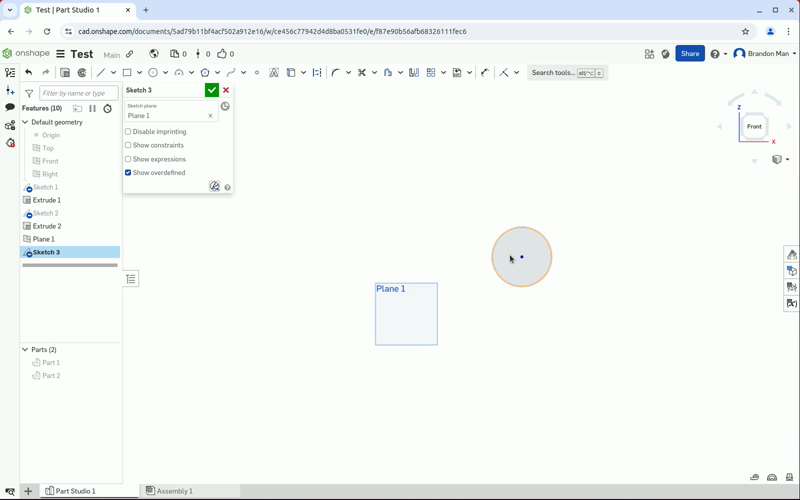
scroll(6)
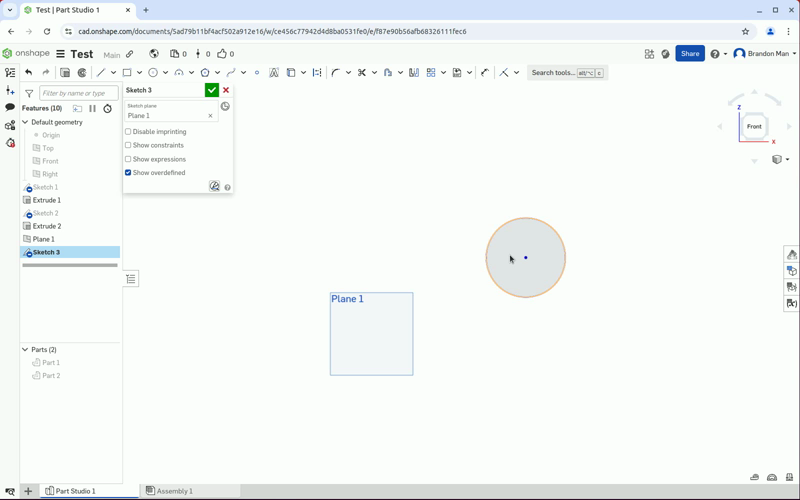
scroll(6)
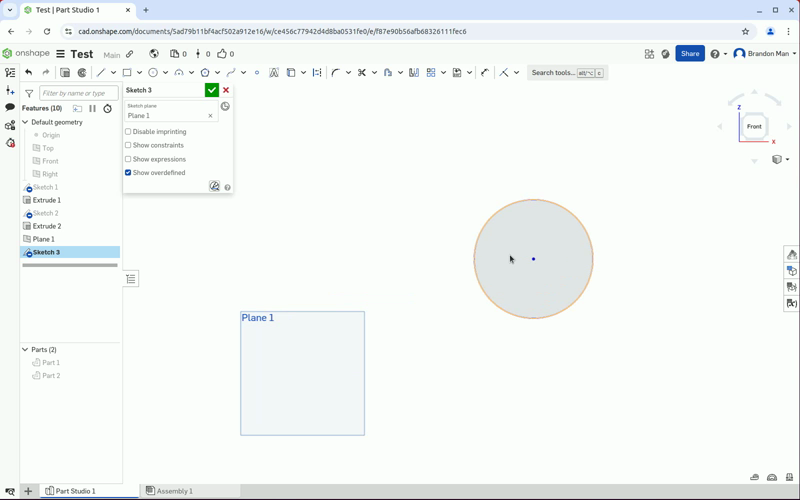
scroll(6)
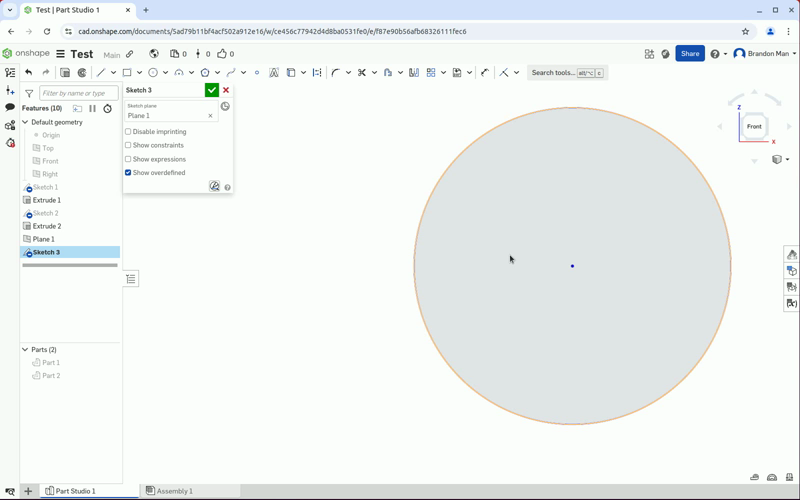
click(510, 254)
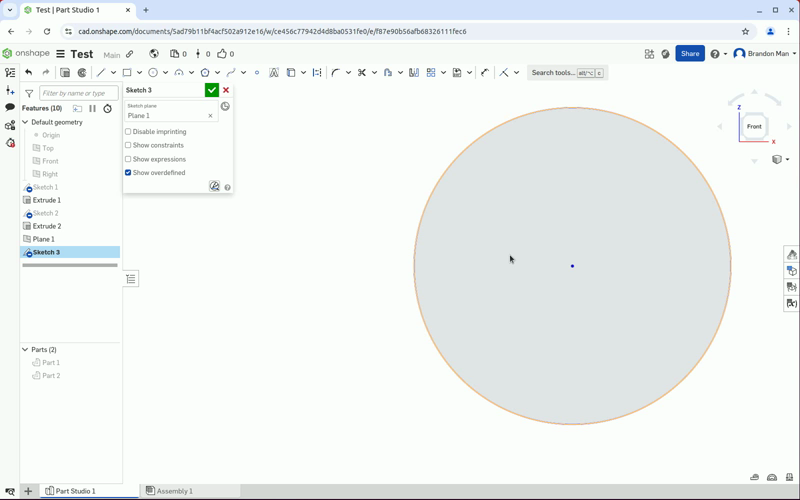
scroll(-6)
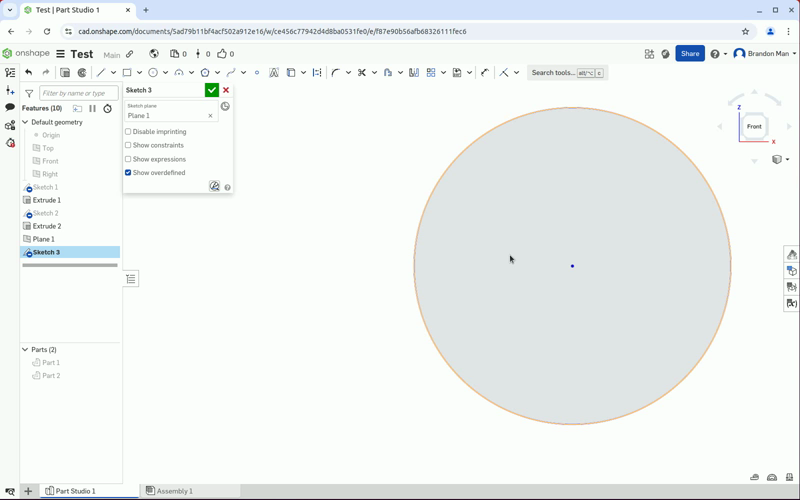
scroll(-6)
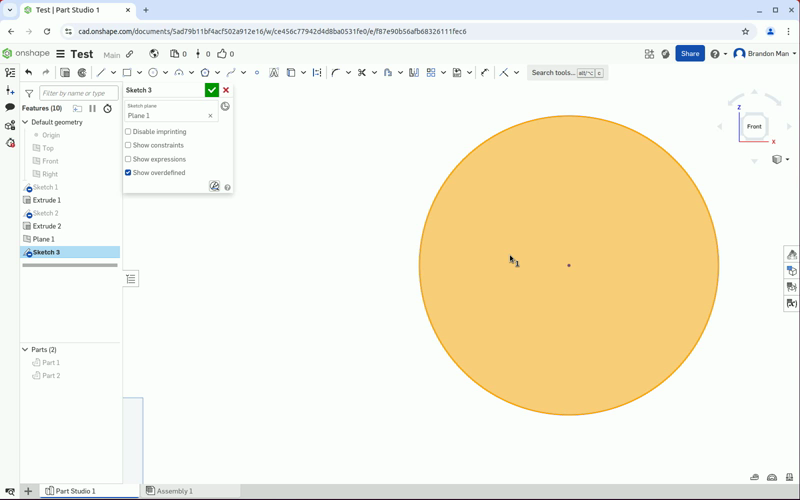
scroll(-6)
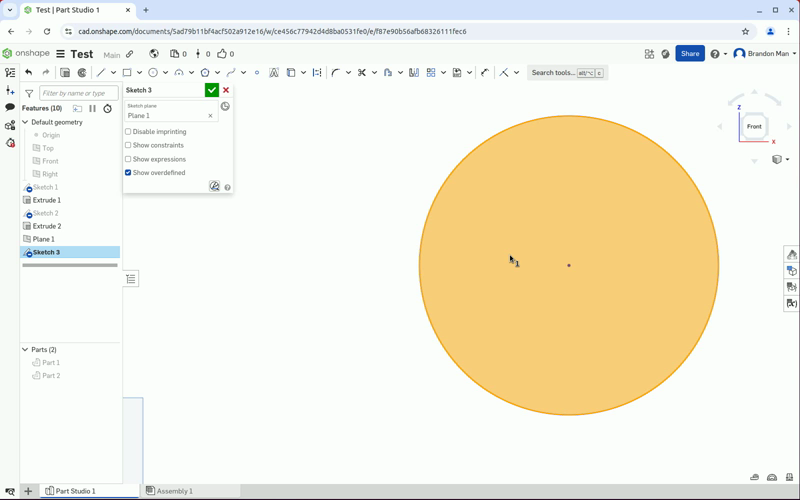
scroll(-6)
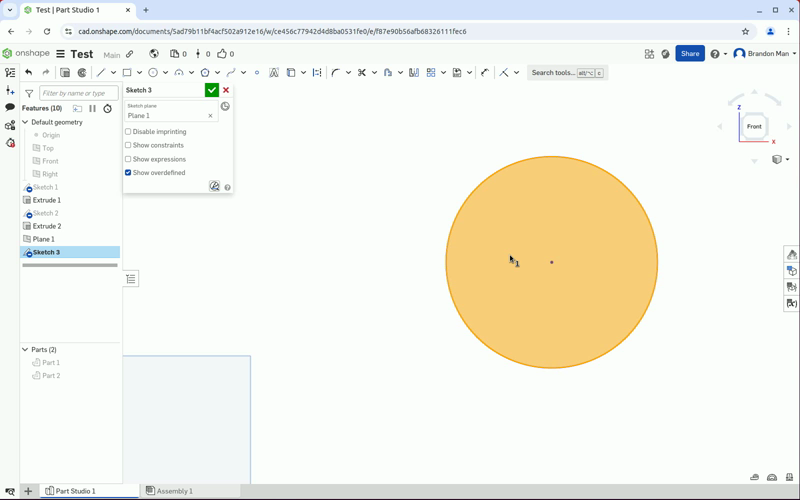
scroll(-6)
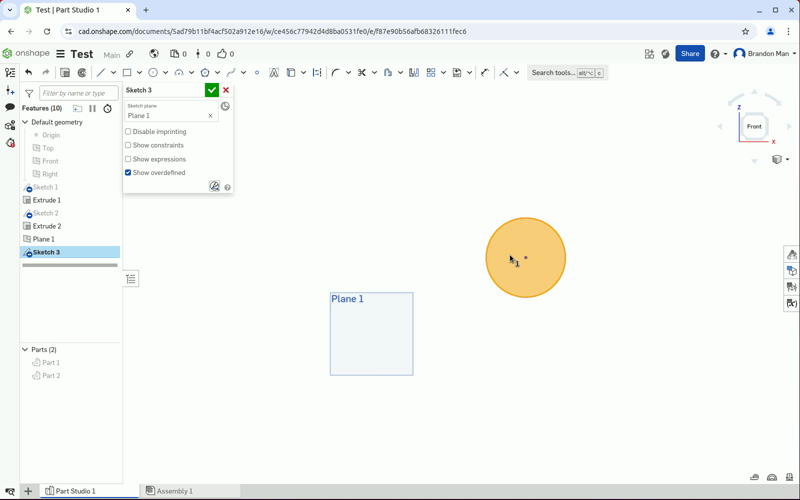
scroll(-6)
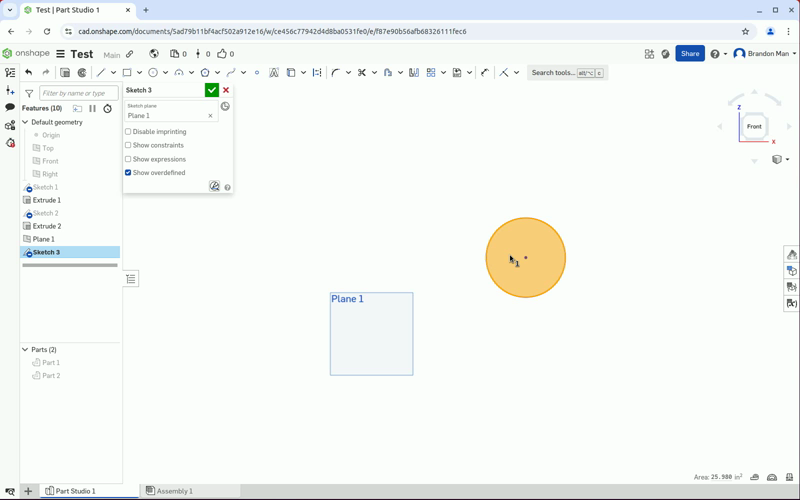
scroll(-6)
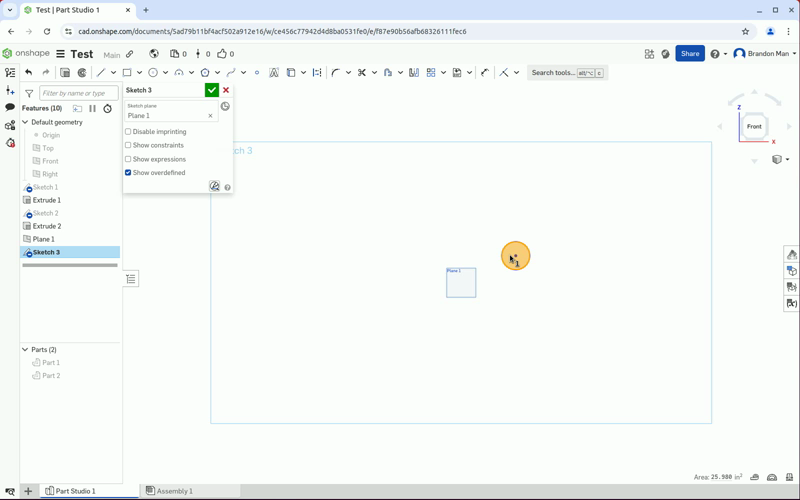
mouse_move(73, 352)
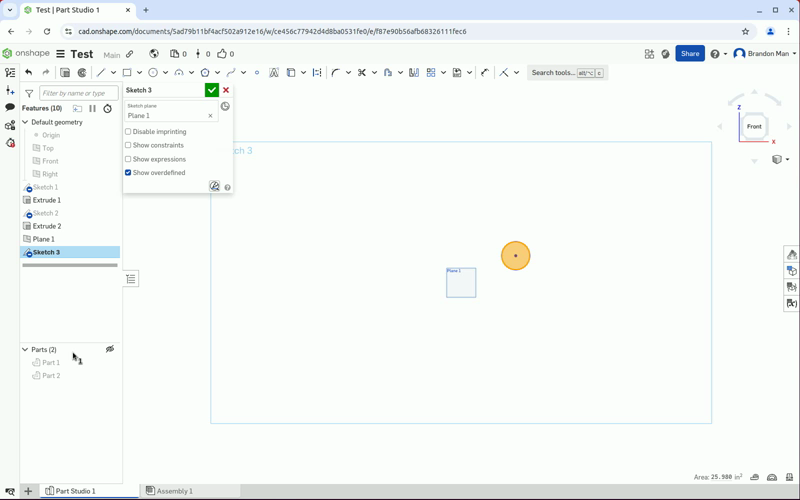
key(shift+y)
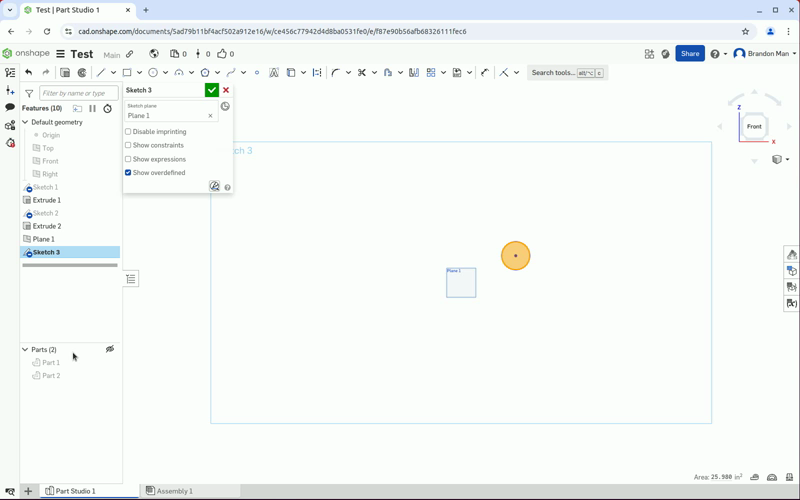
key(shift+e)
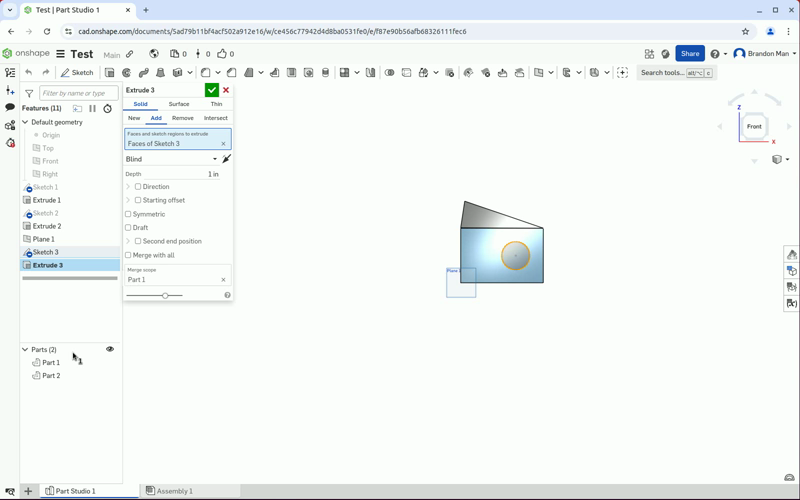
mouse_move(143, 106)
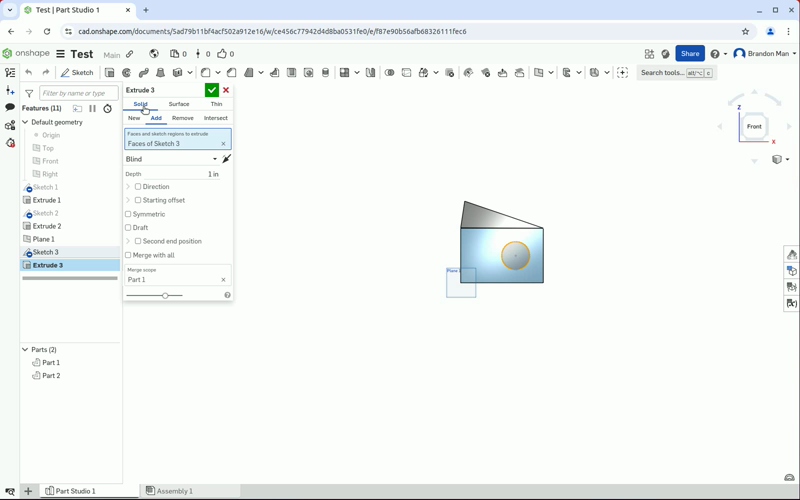
click(143, 106)
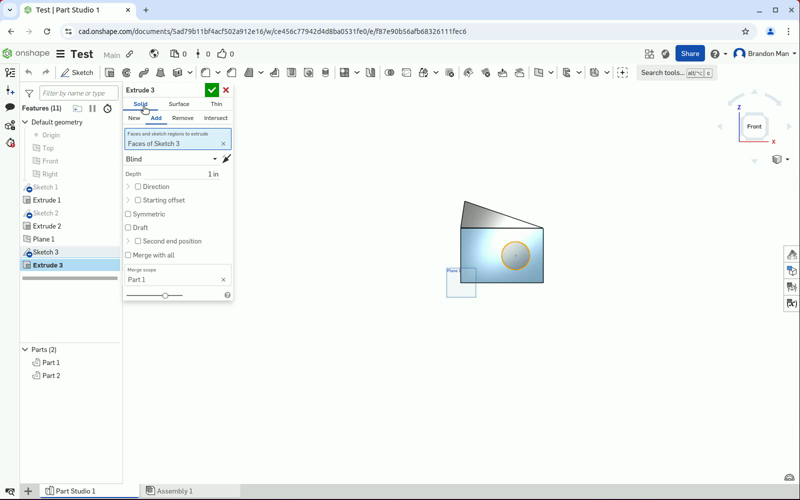
mouse_move(186, 120)
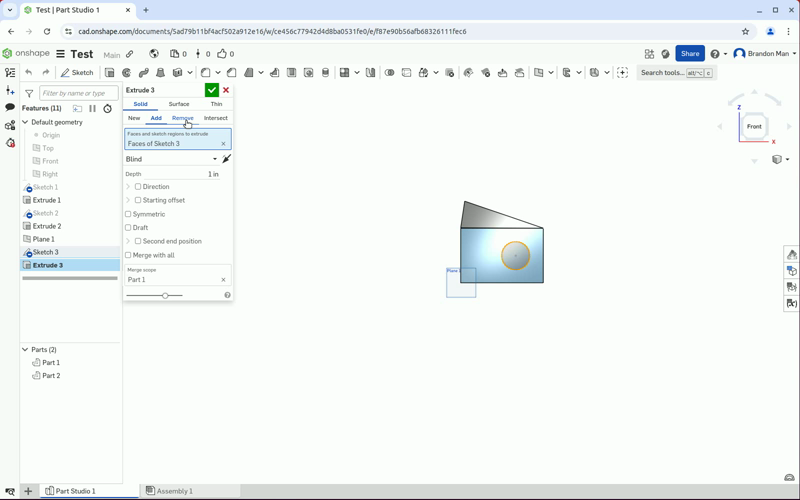
click(186, 120)
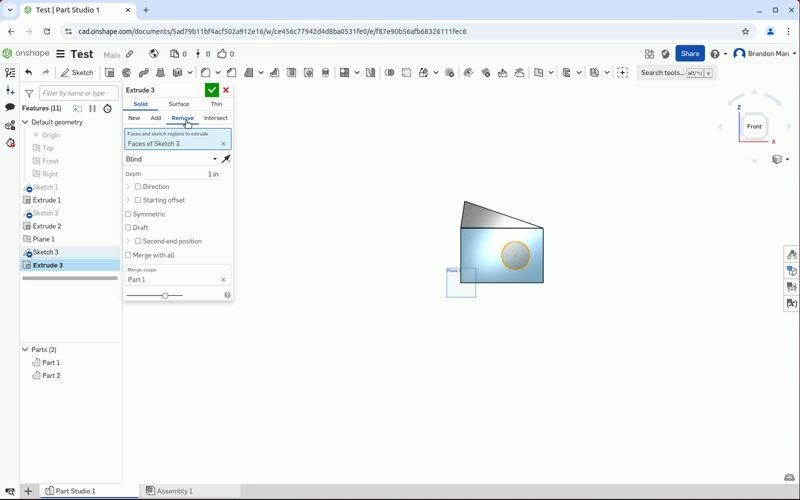
key(tab, 4)
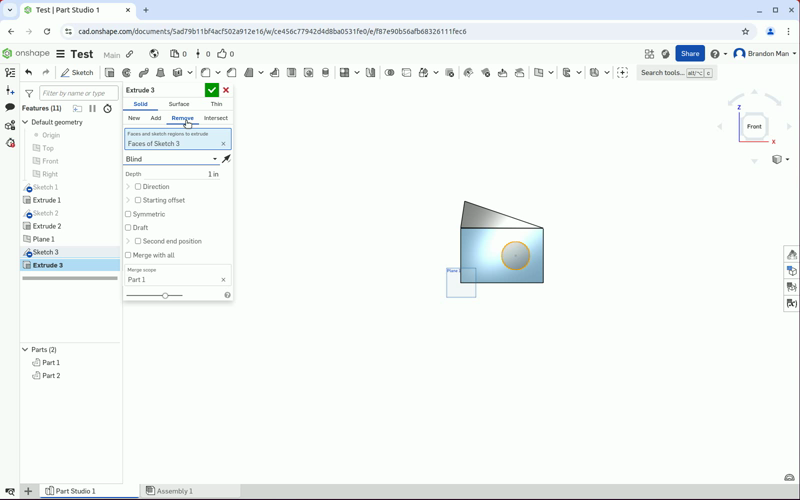
text(23.108)
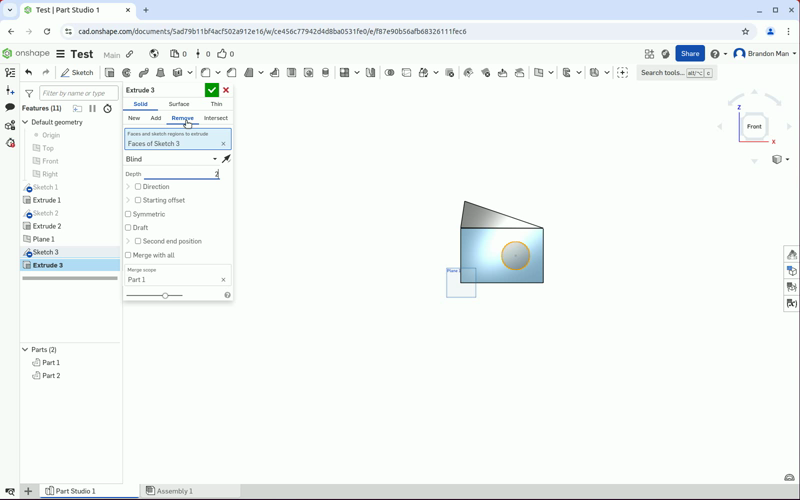
key(tab, 6)
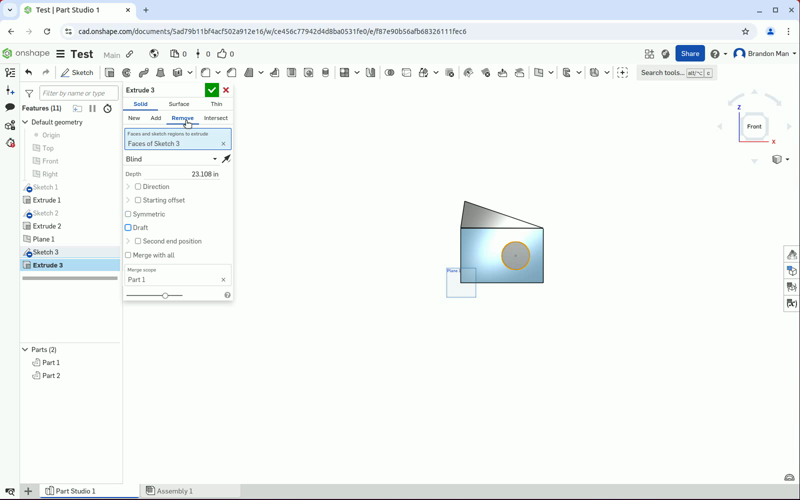
key(space)
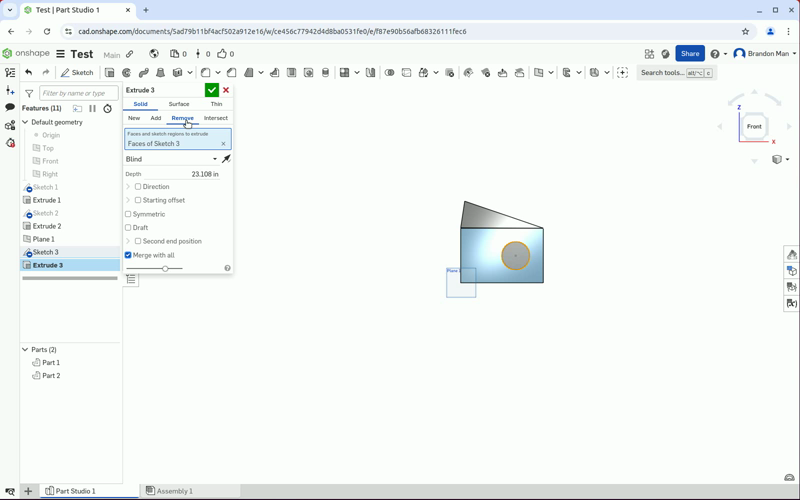
key(enter)
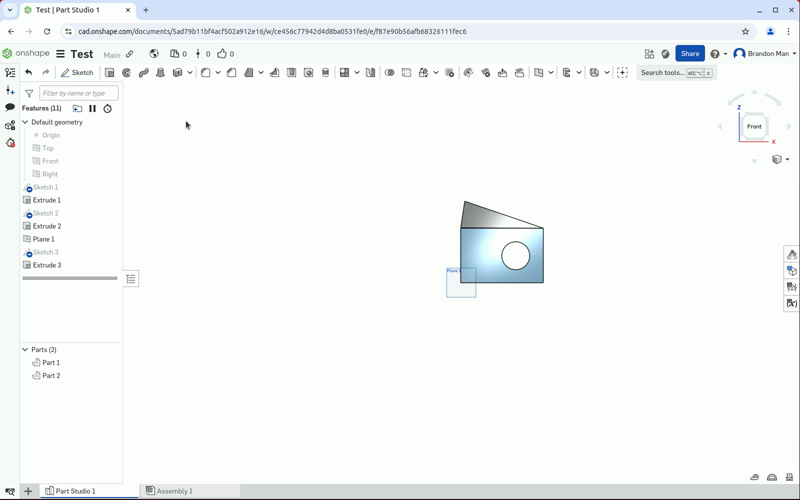
key(shift+h)
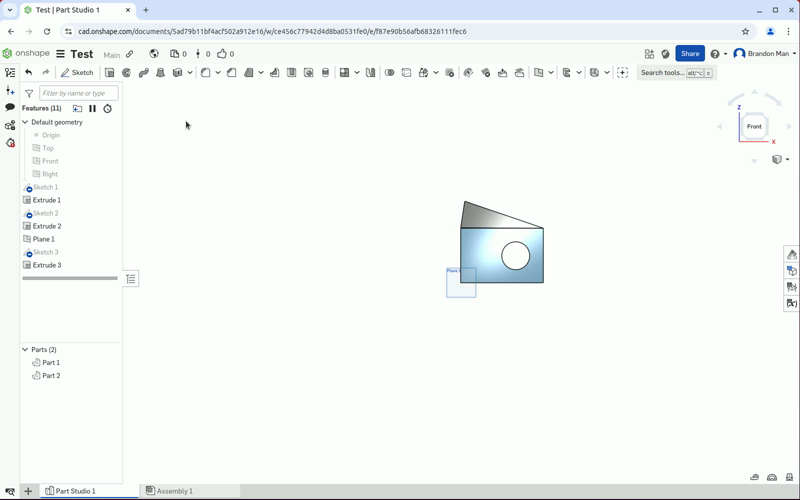
key(shift+h)
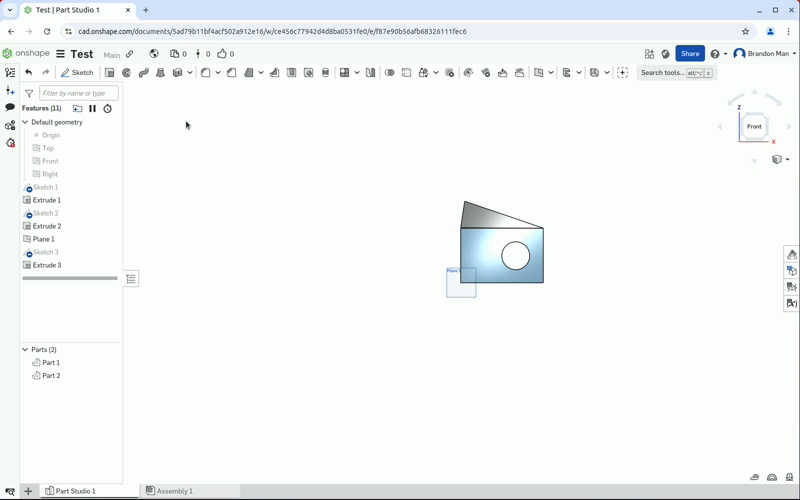
key(shift+7)
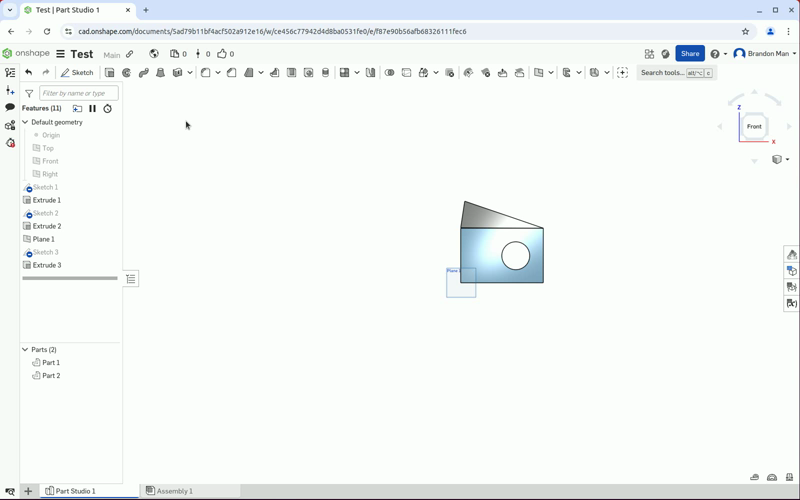
key(left, 2)
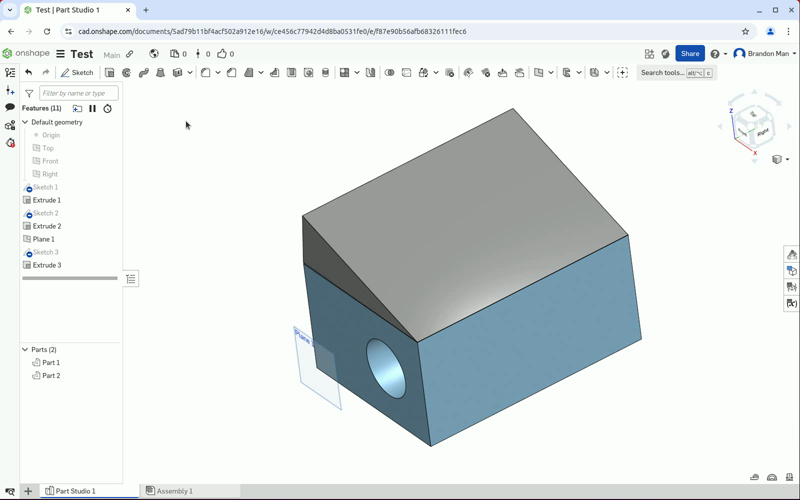
key(down, 2)
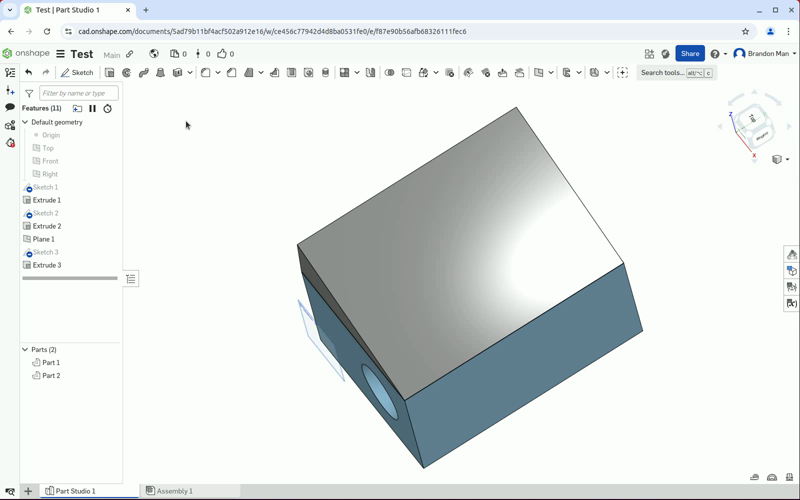
key(up, 2)
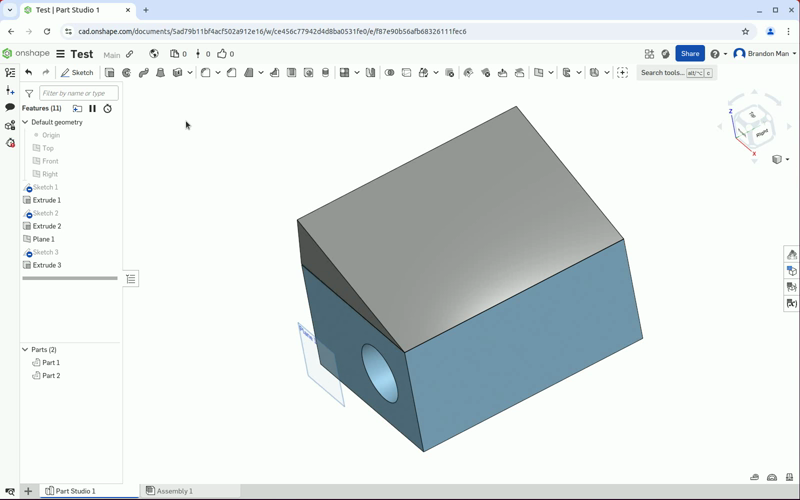
key(right, 2)
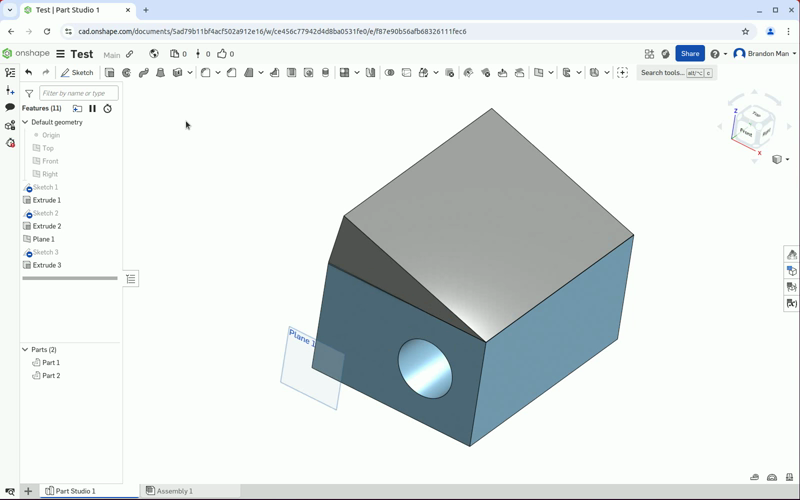
mouse_move(73, 189)
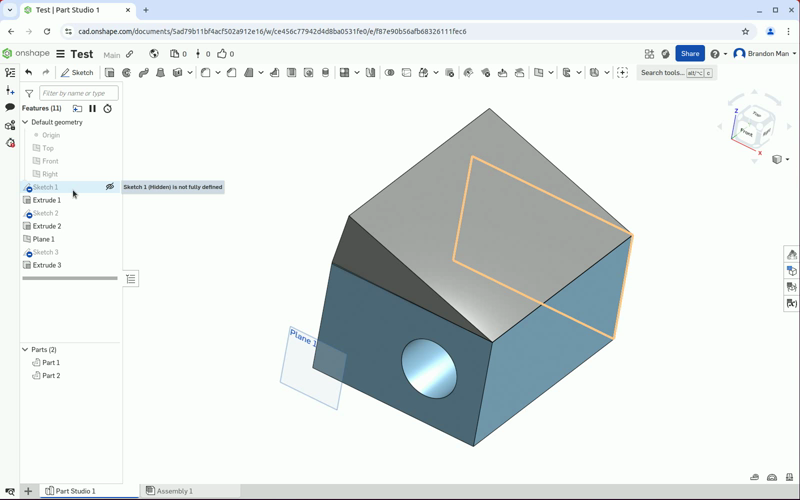
click(73, 189)